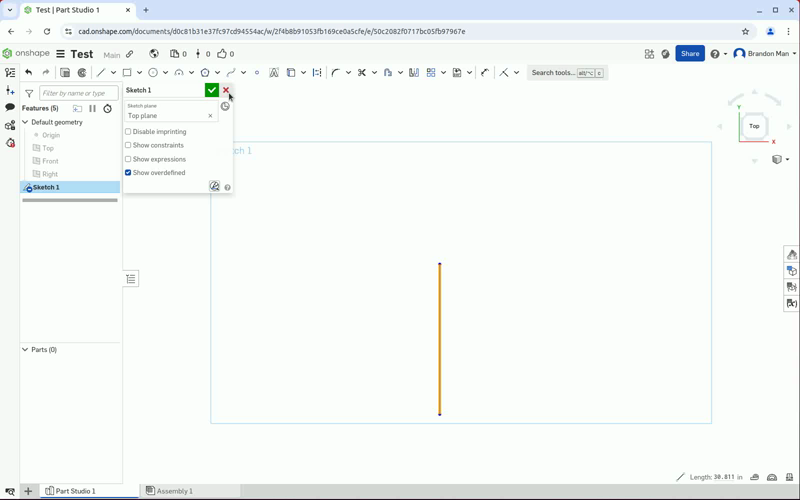
key(shift+h)
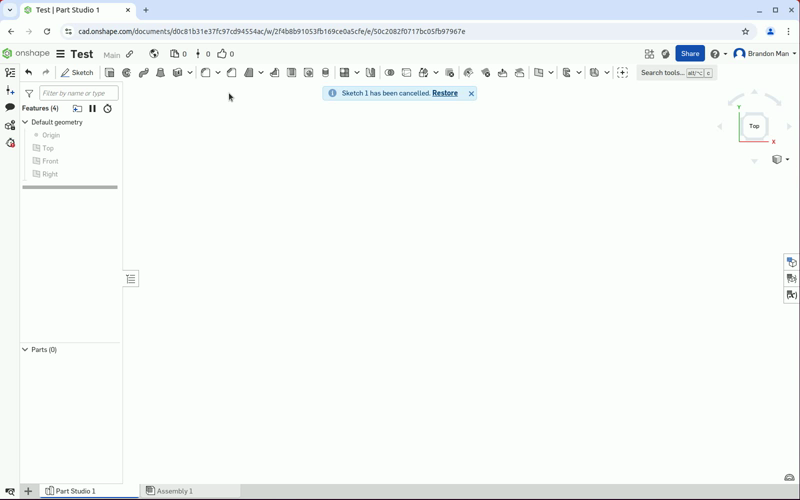
mouse_move(73, 352)
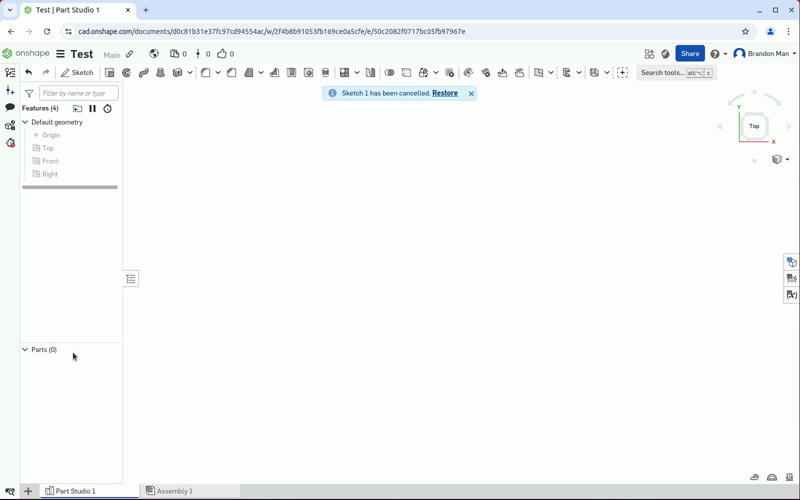
key(y)
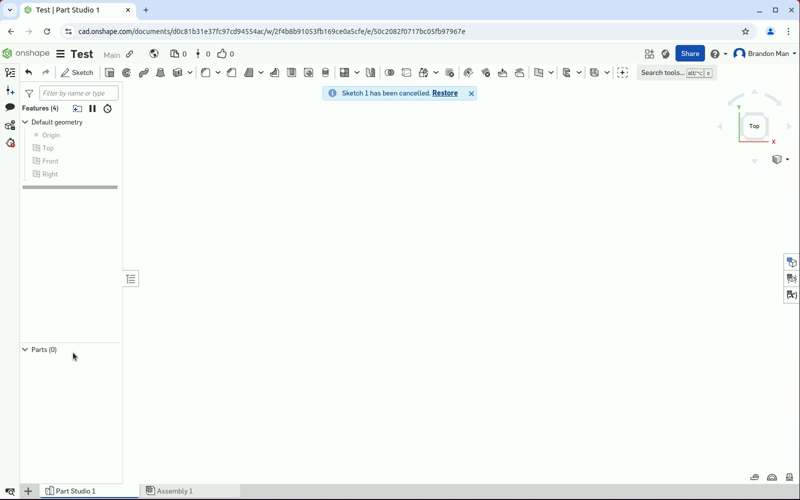
key(shift+p)
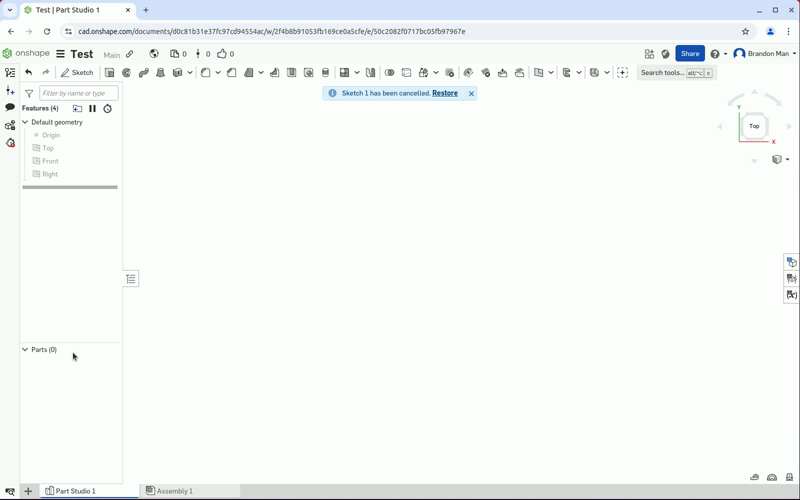
key(space)
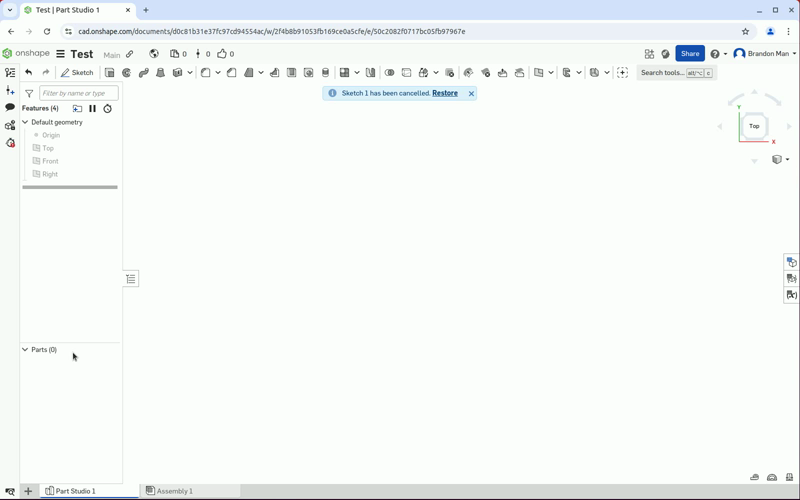
key_down(shift)
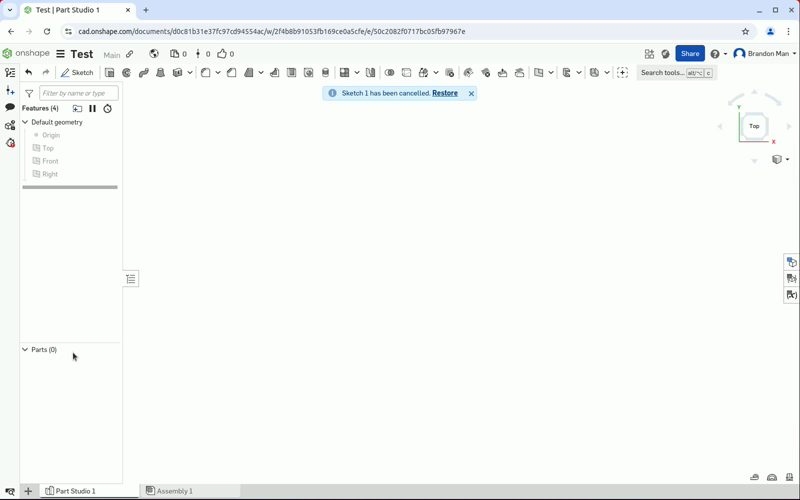
key(up)
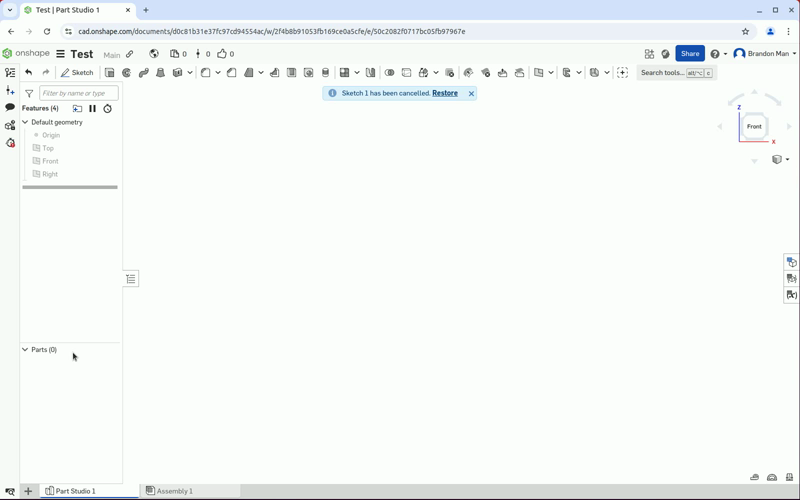
key_up(shift)
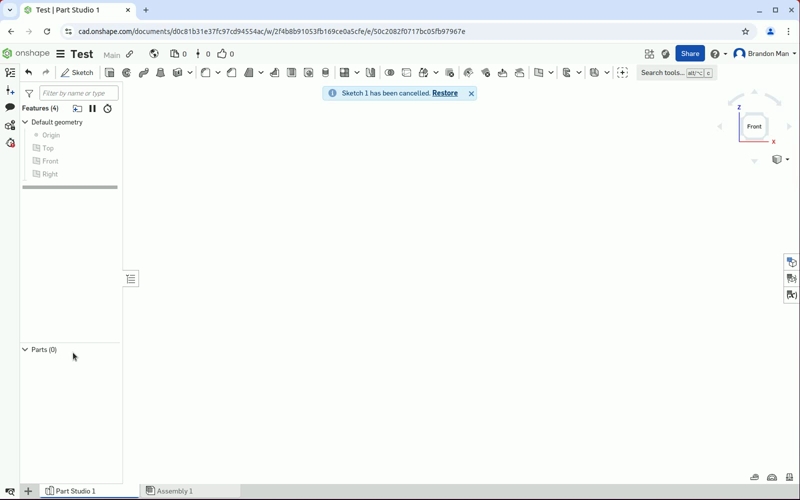
mouse_move(73, 352)
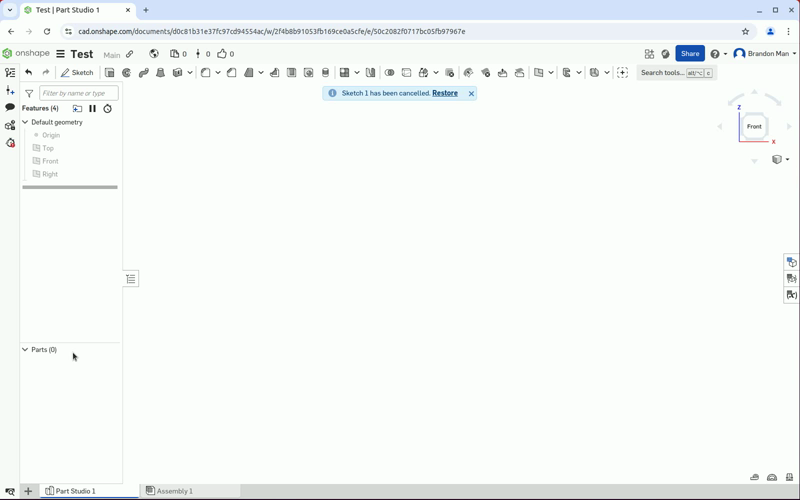
key(shift+y)
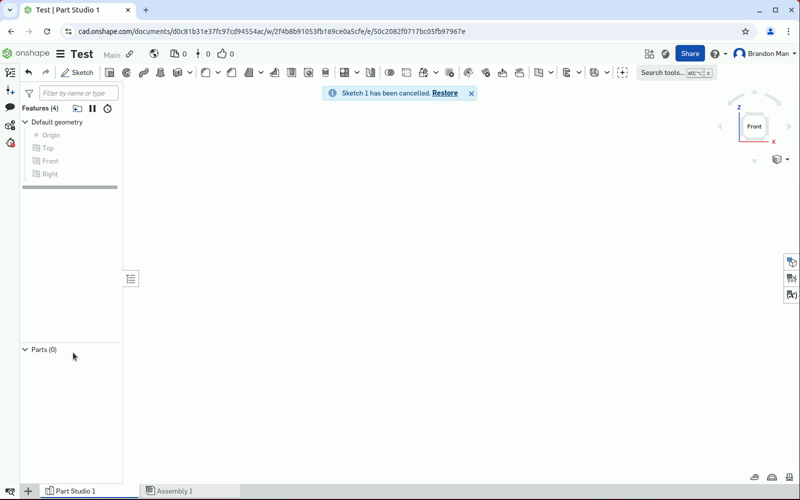
key(shift+s)
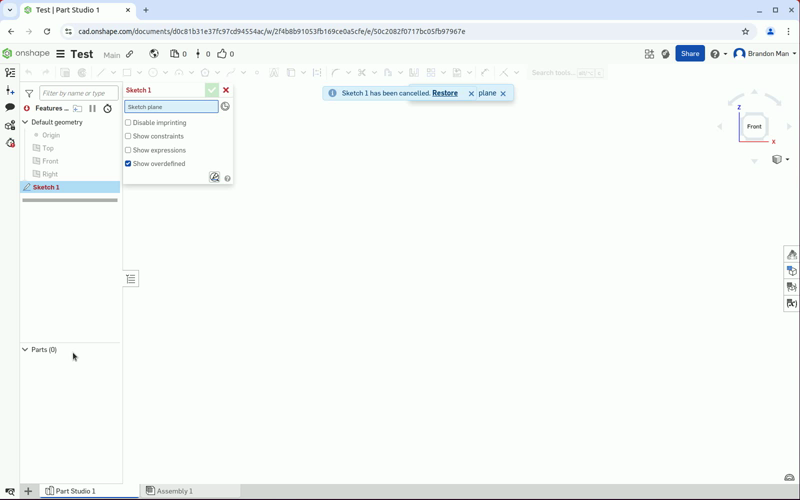
mouse_move(73, 163)
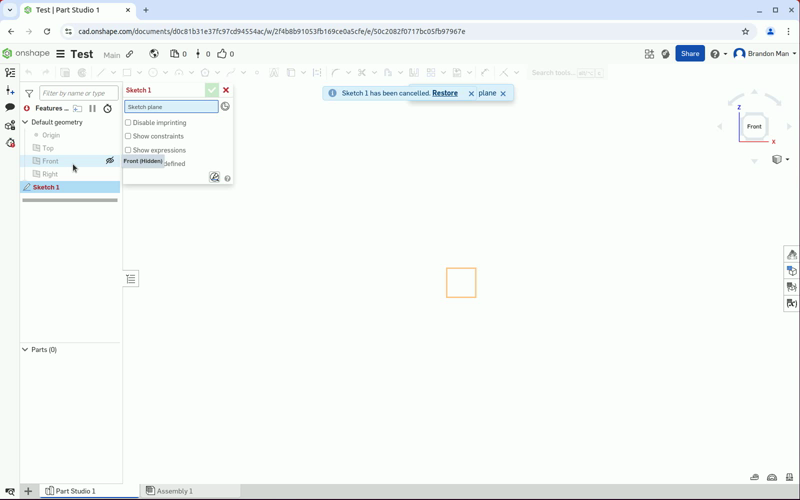
click(73, 163)
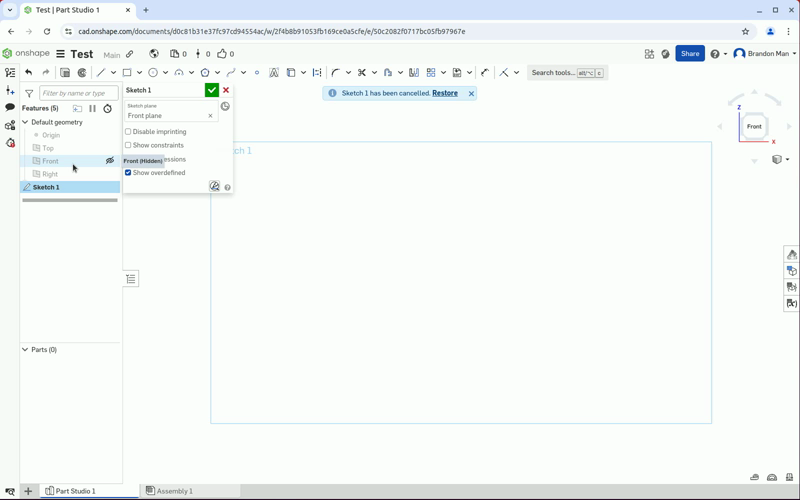
mouse_move(73, 352)
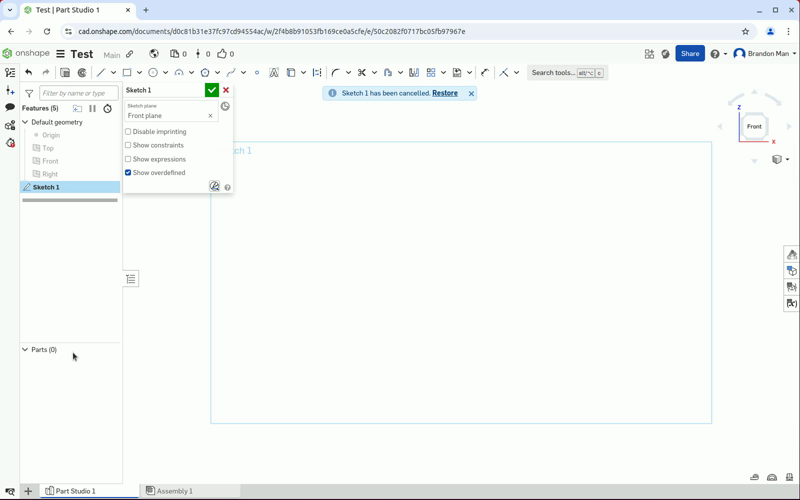
key(y)
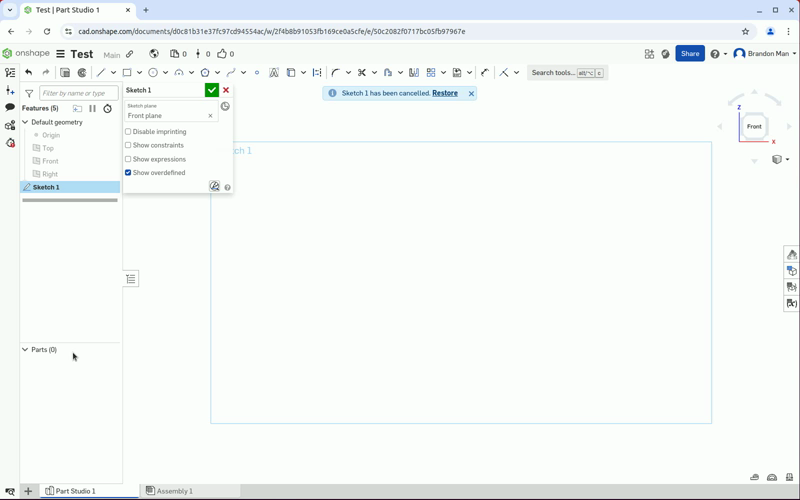
key(l)
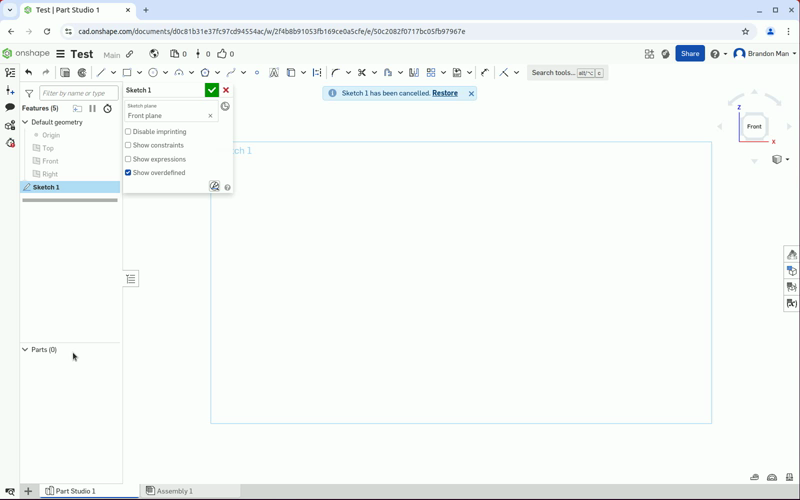
key_down(shift)
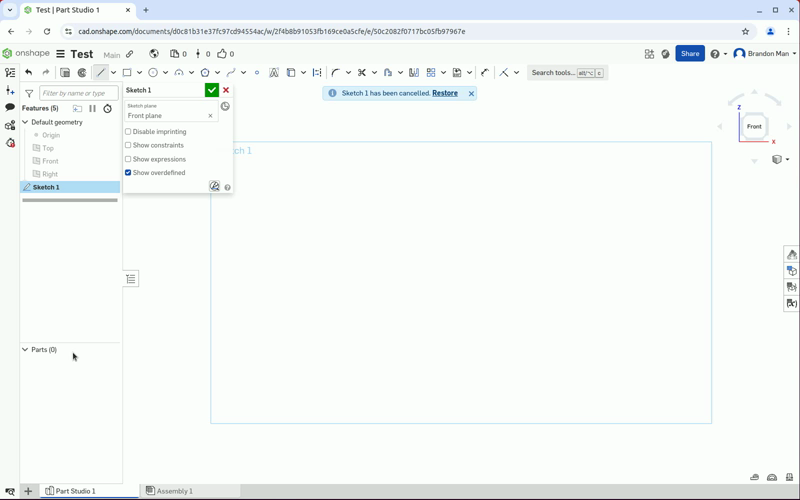
mouse_move(362, 325)
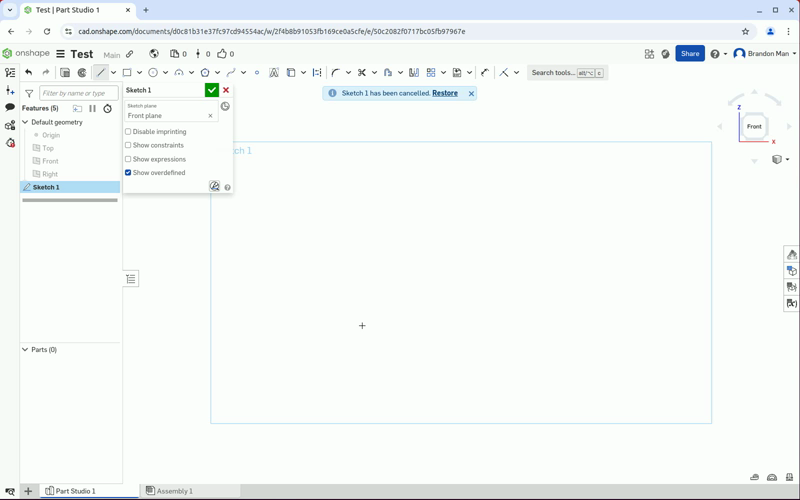
click(362, 325)
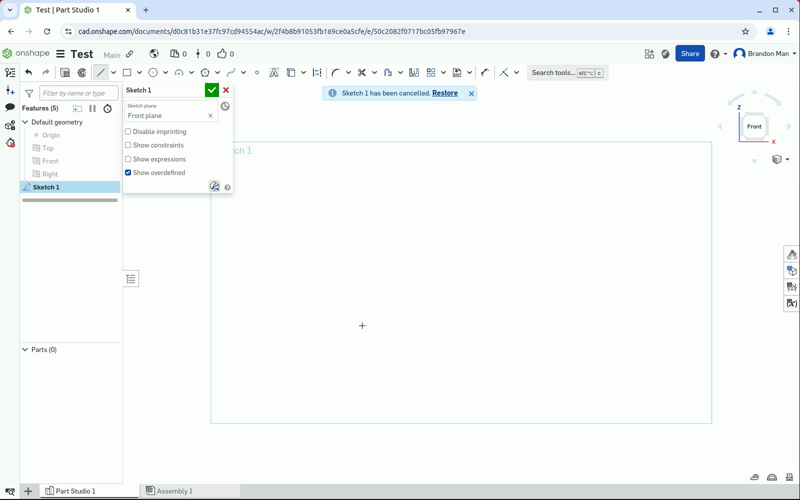
key_up(shift)
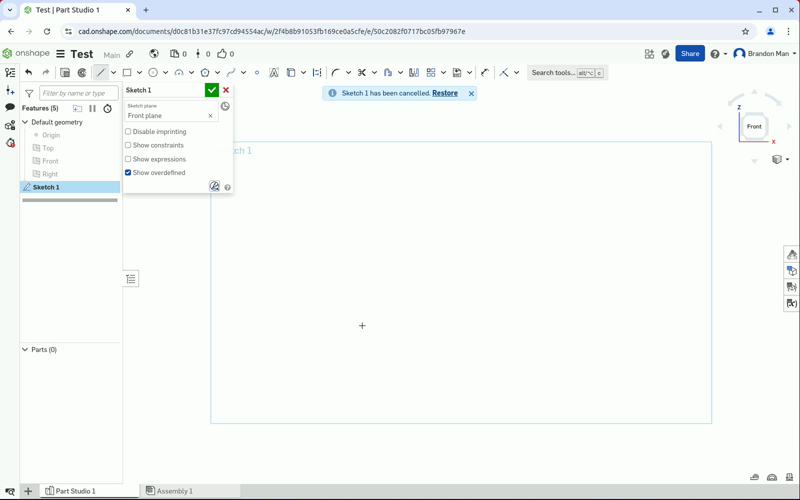
key_down(shift)
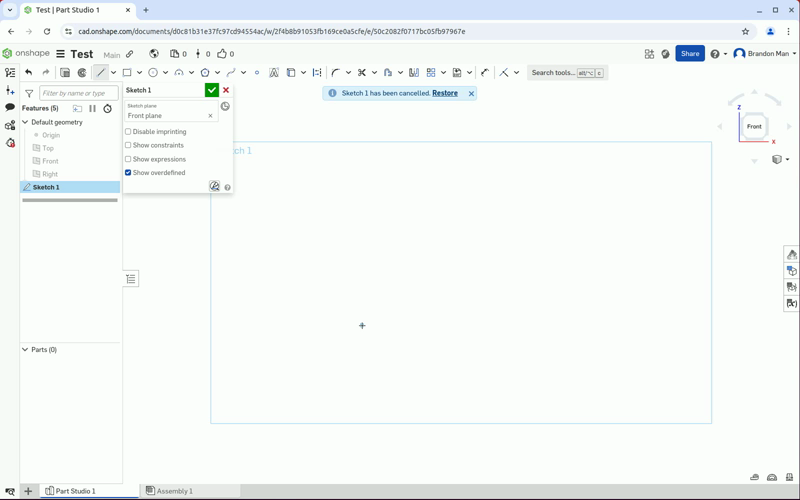
mouse_move(558, 325)
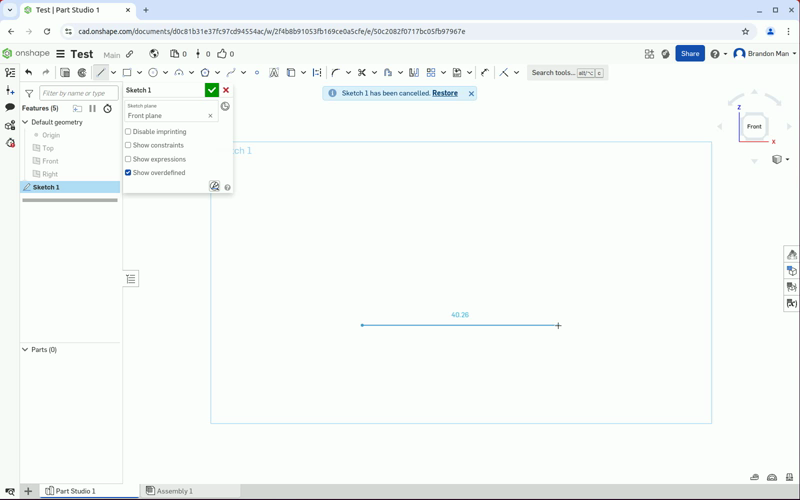
click(558, 325)
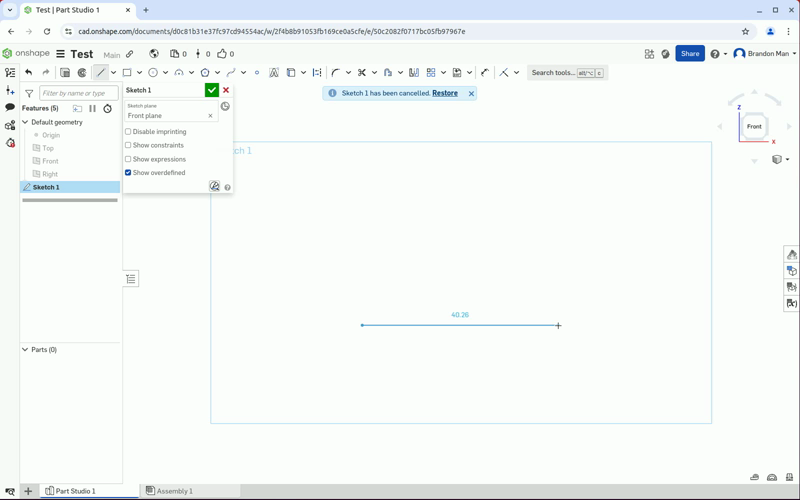
key_up(shift)
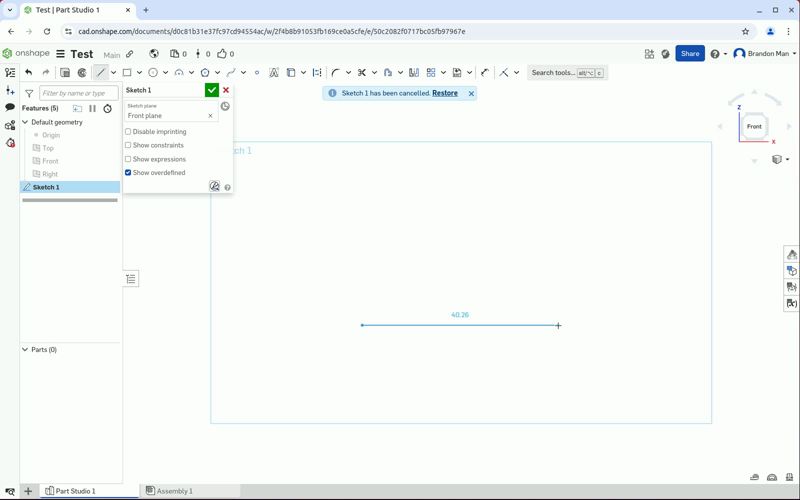
key_down(shift)
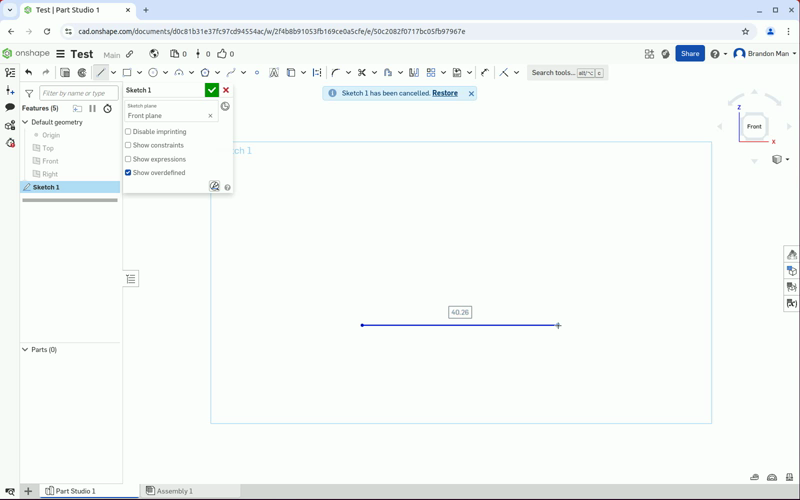
mouse_move(558, 240)
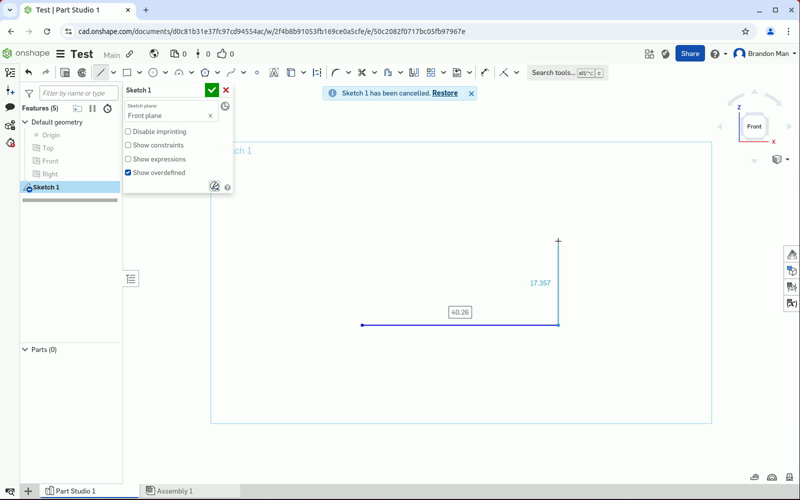
click(558, 240)
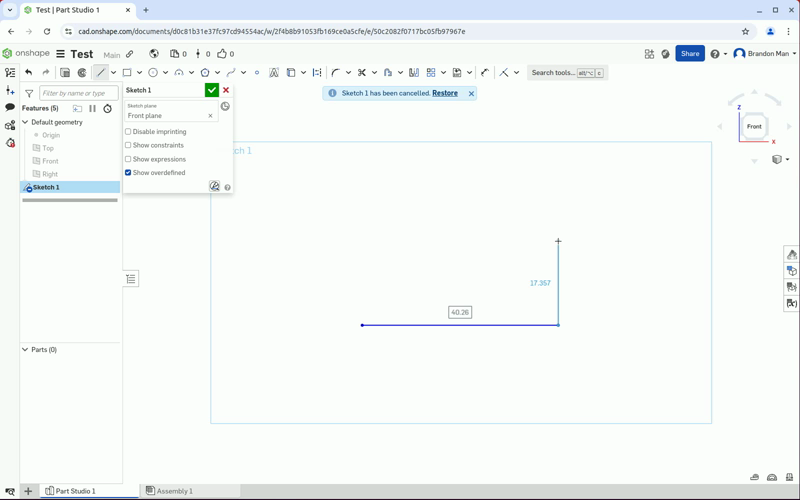
key_up(shift)
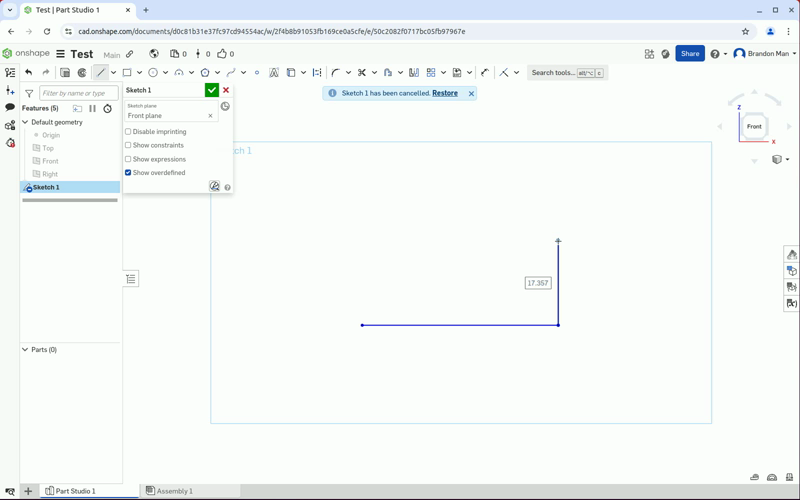
key_down(shift)
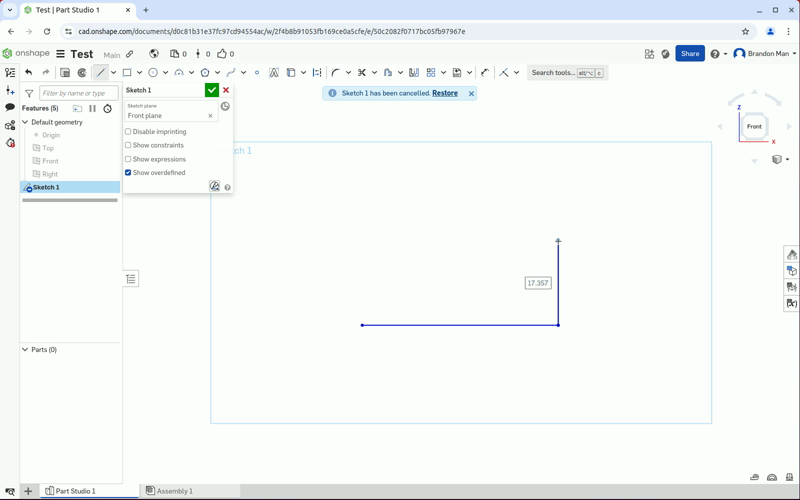
mouse_move(362, 240)
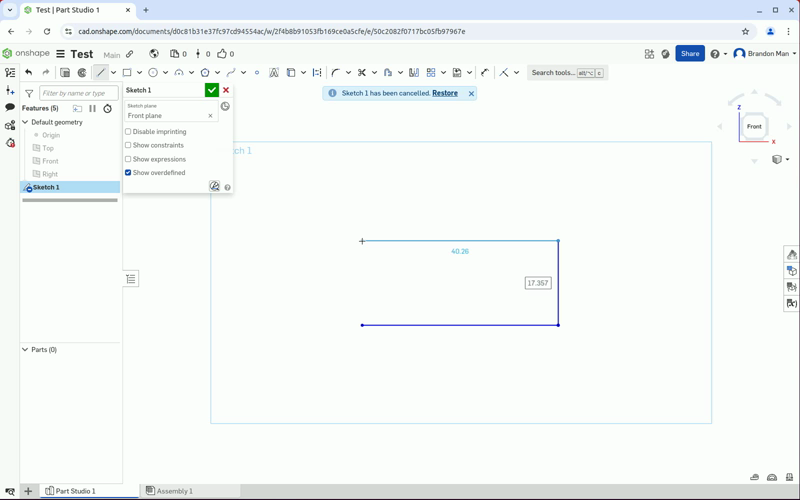
click(362, 240)
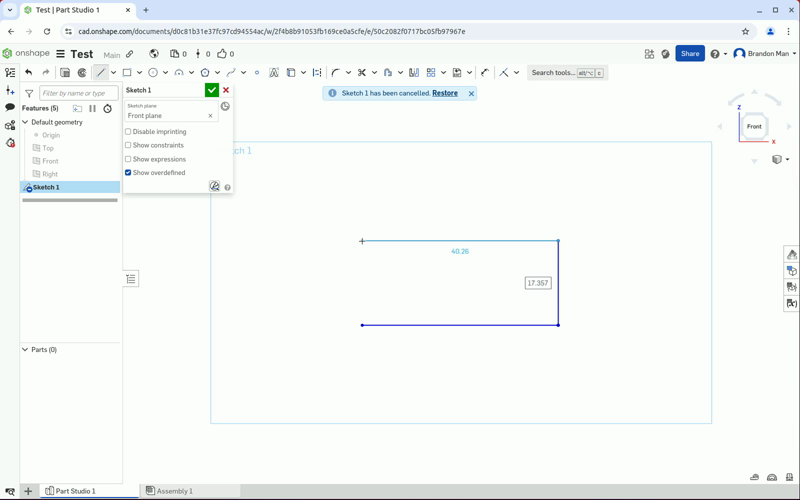
key_up(shift)
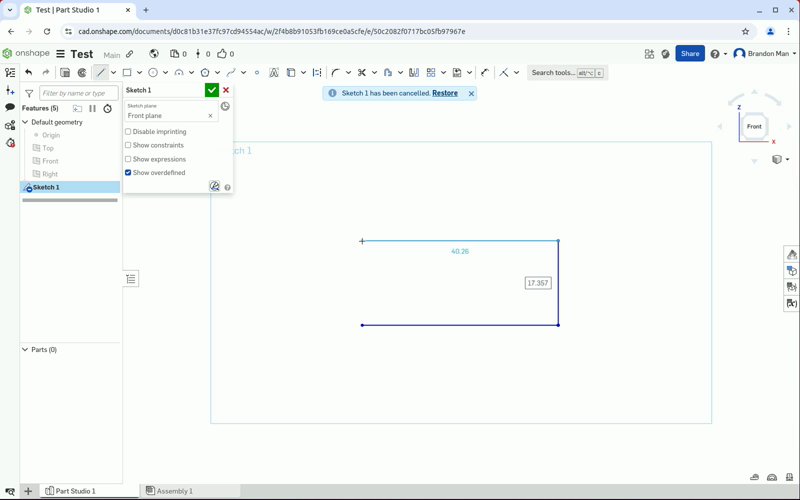
key_down(shift)
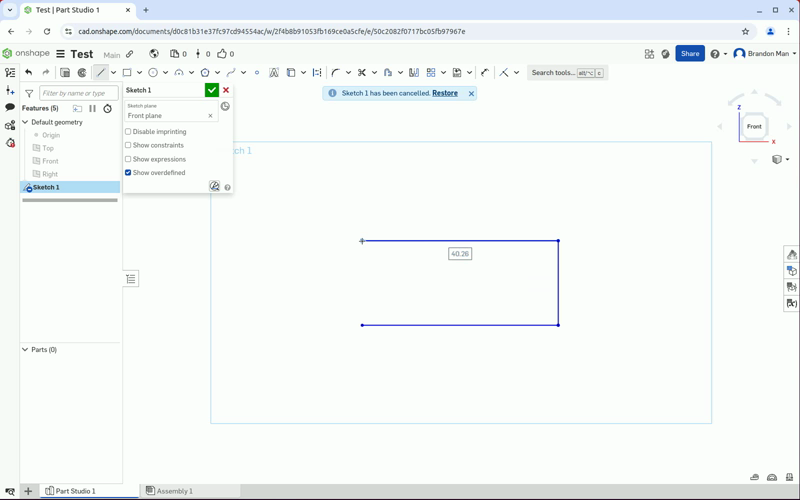
mouse_move(362, 325)
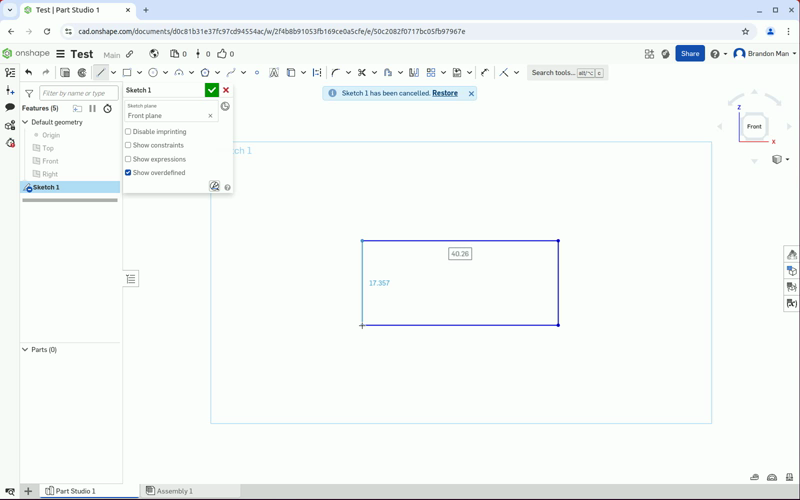
key_up(shift)
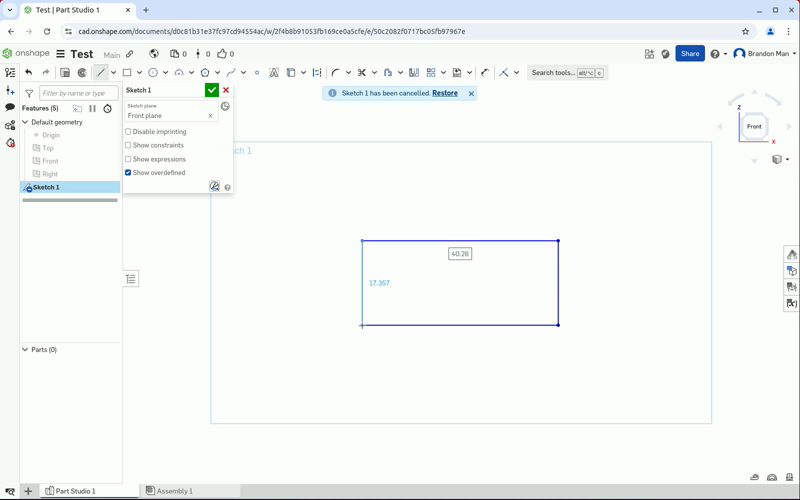
click(362, 325)
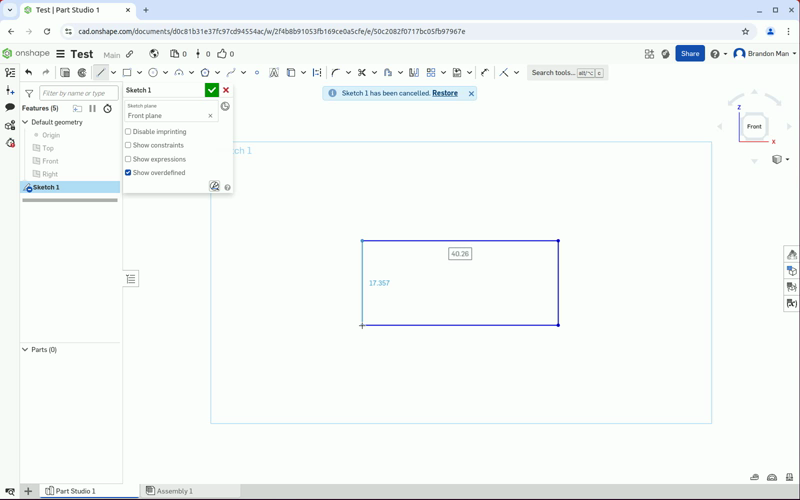
key(esc)
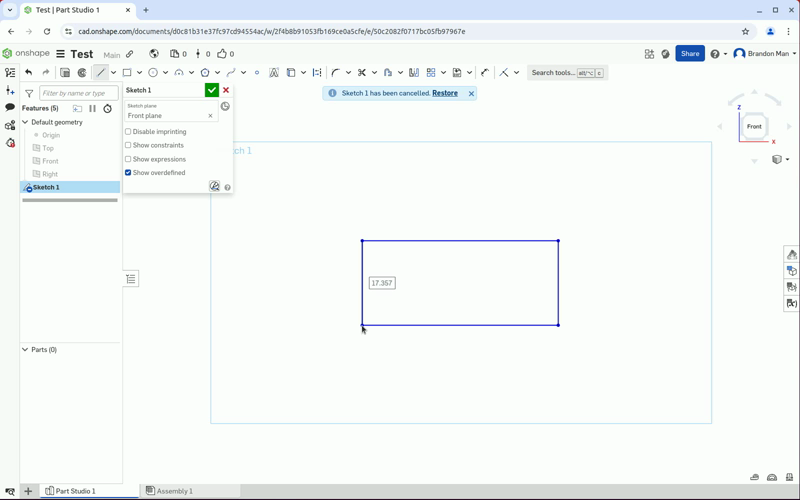
mouse_move(494, 257)
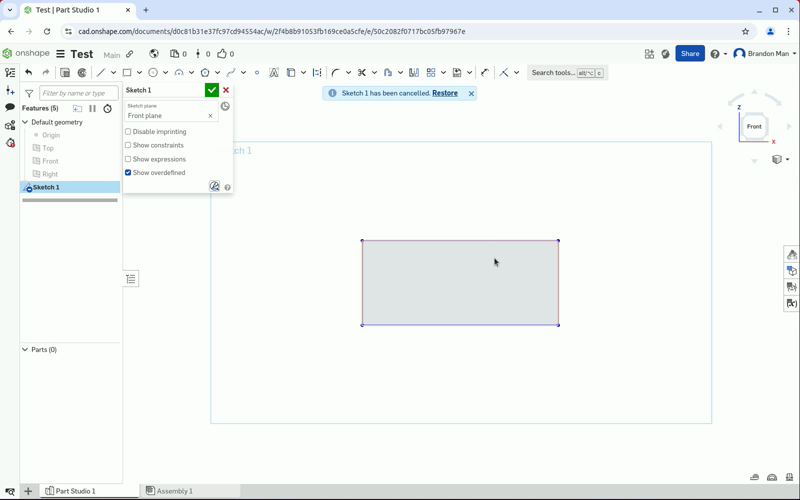
click(494, 257)
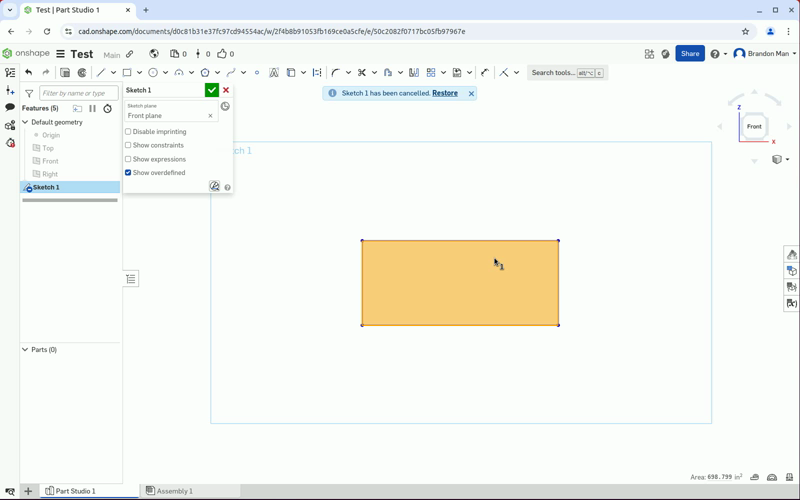
mouse_move(73, 352)
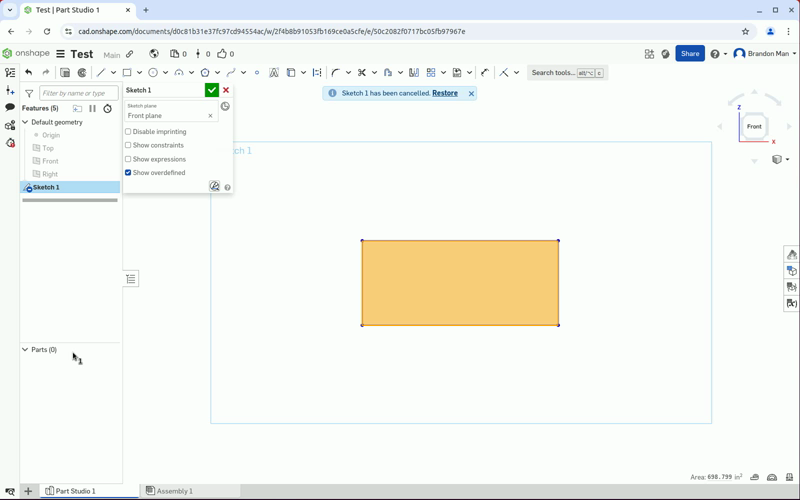
key(shift+y)
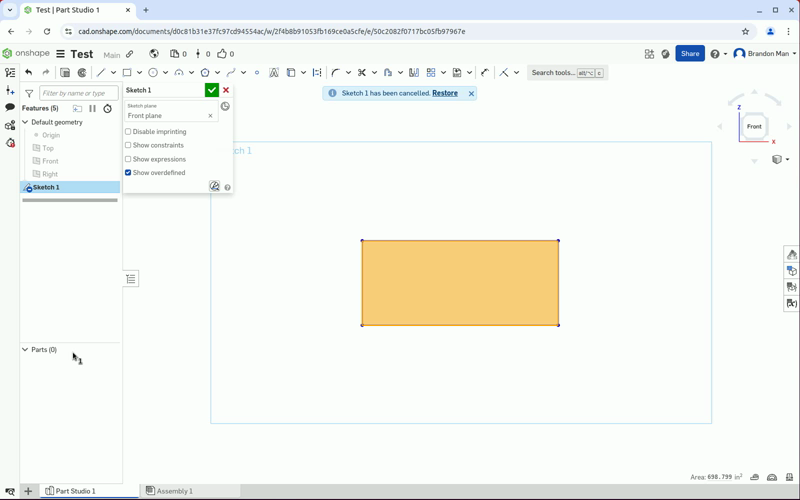
key(shift+e)
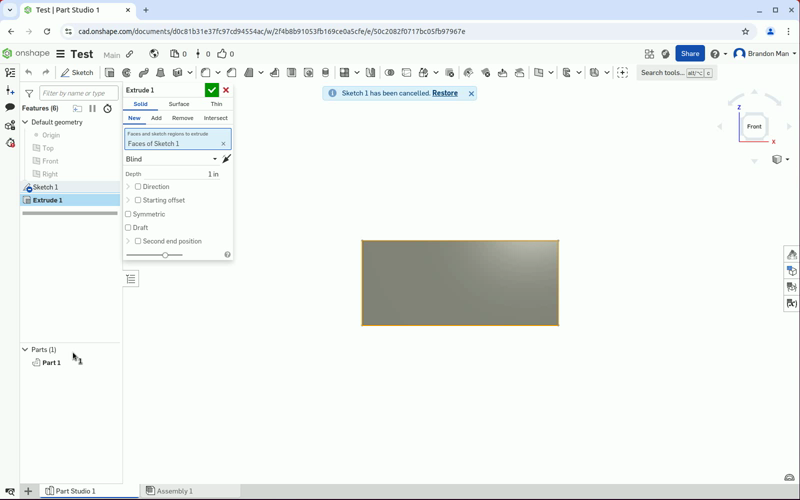
mouse_move(143, 106)
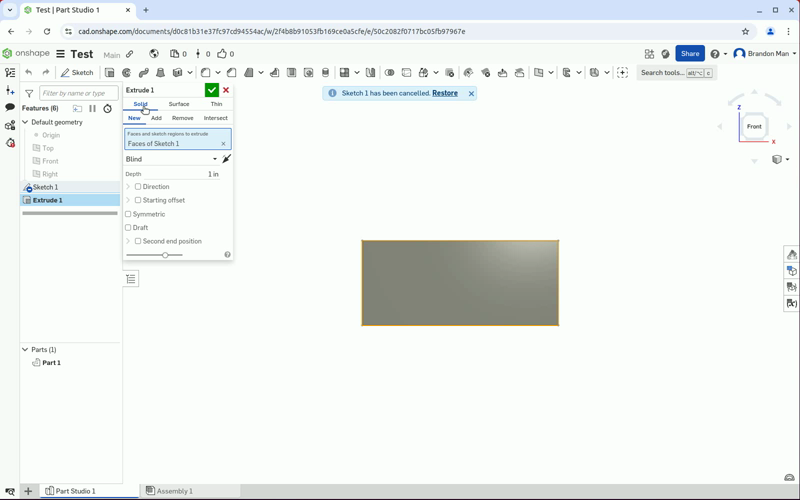
click(143, 106)
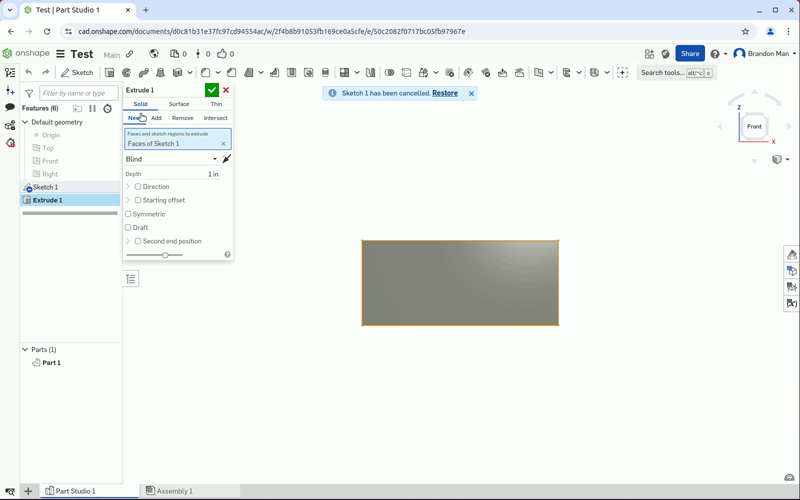
mouse_move(137, 120)
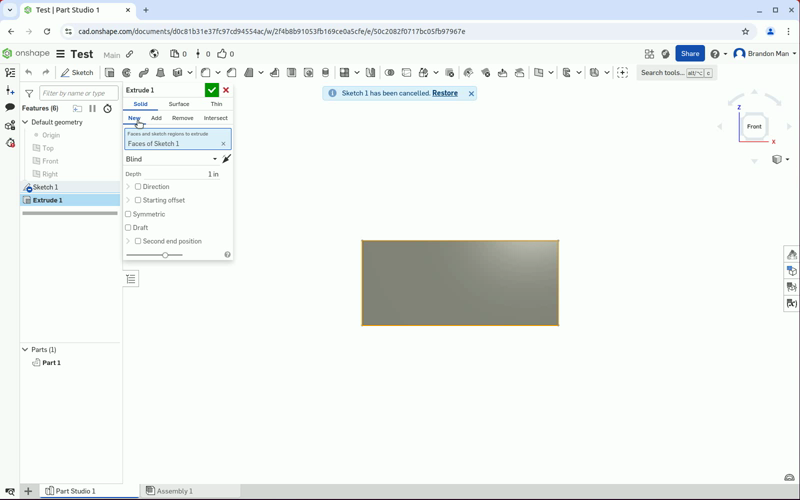
click(137, 120)
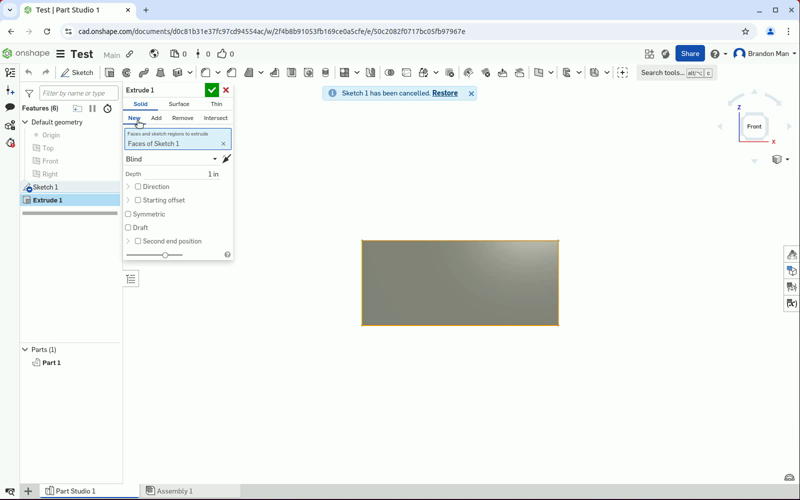
key(tab, 4)
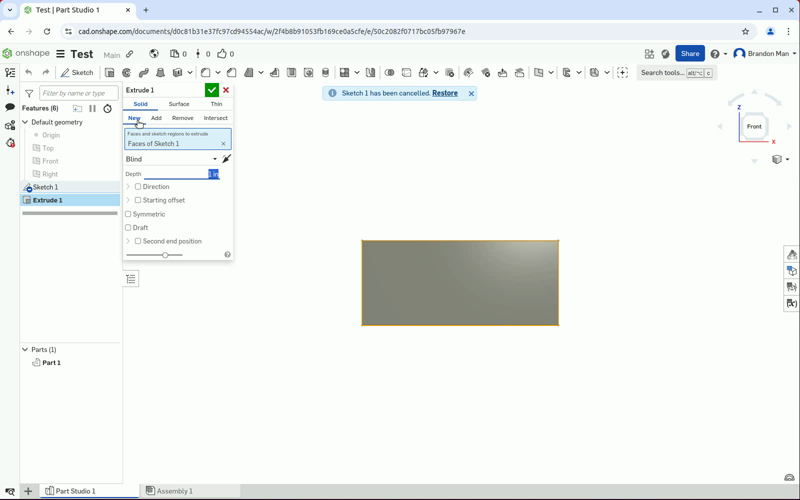
text(23.108)
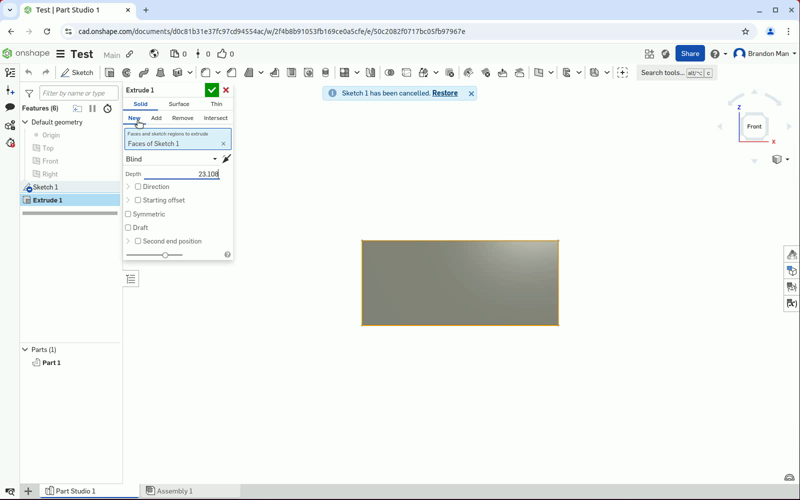
key(enter)
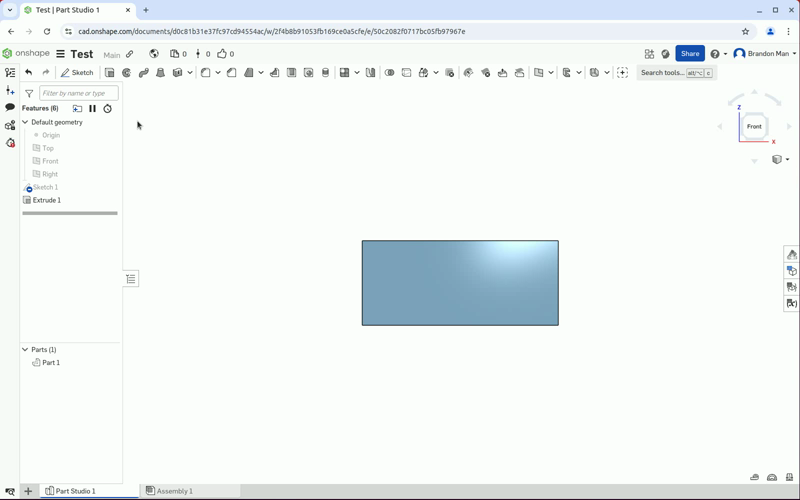
key(shift+h)
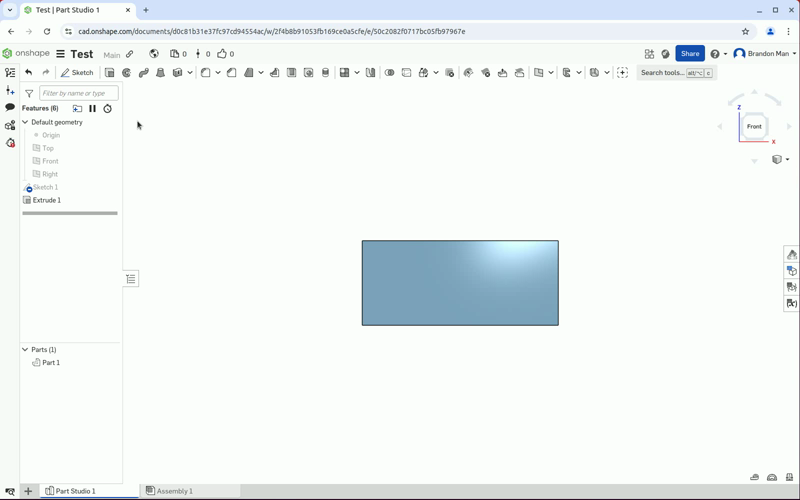
key(shift+h)
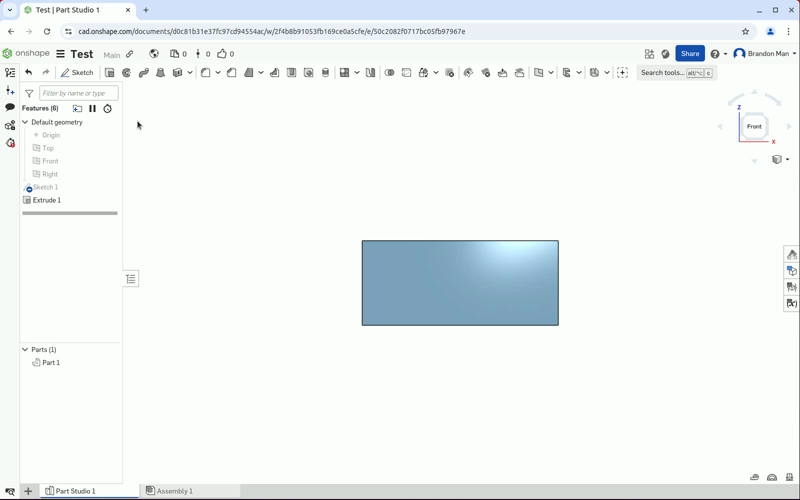
mouse_move(73, 189)
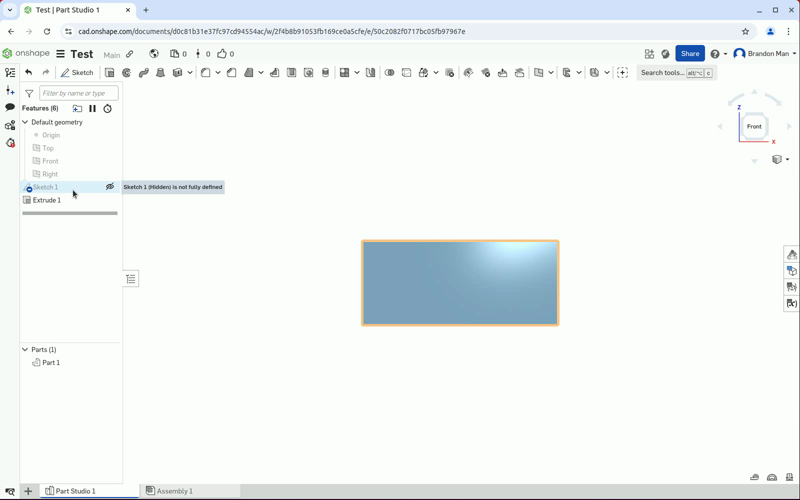
click(73, 189)
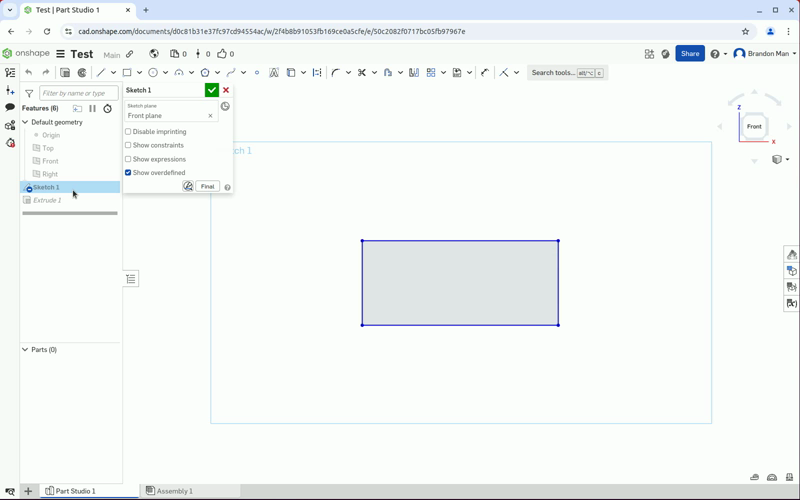
mouse_move(229, 92)
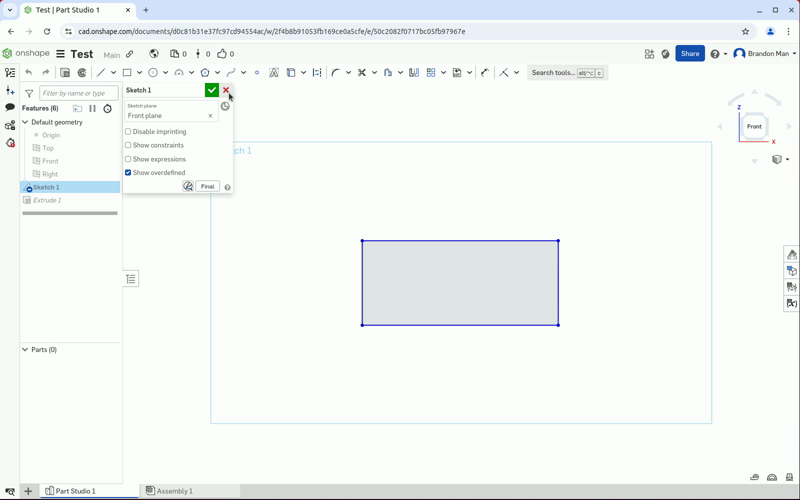
click(229, 92)
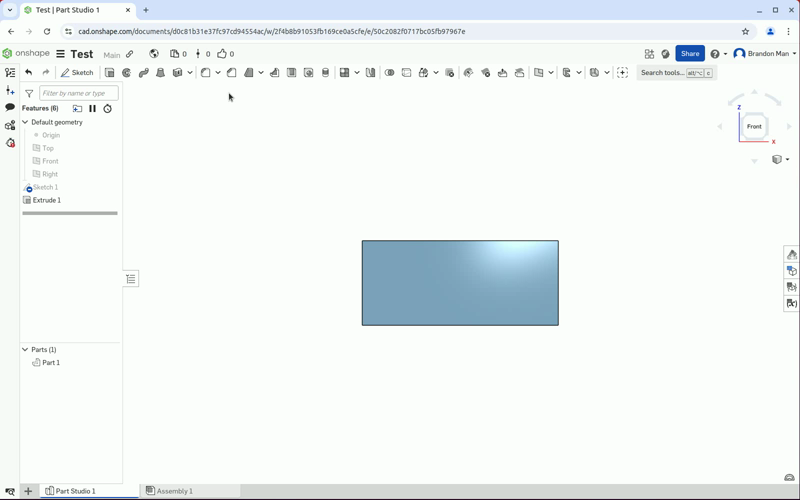
mouse_move(541, 75)
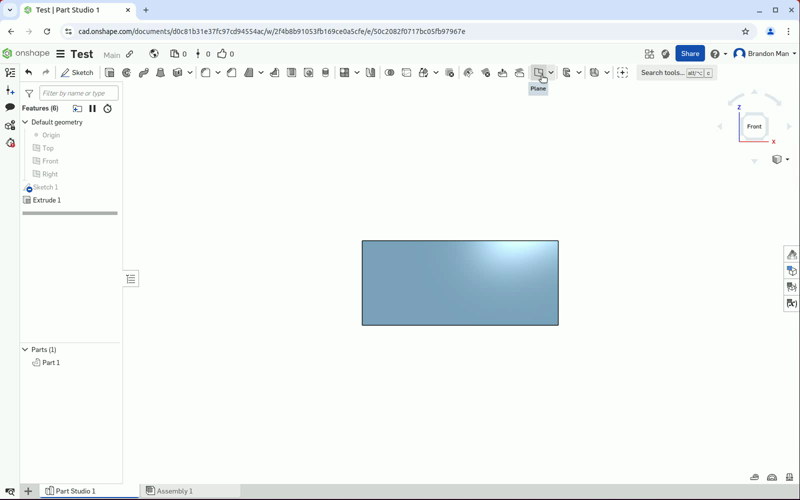
click(541, 75)
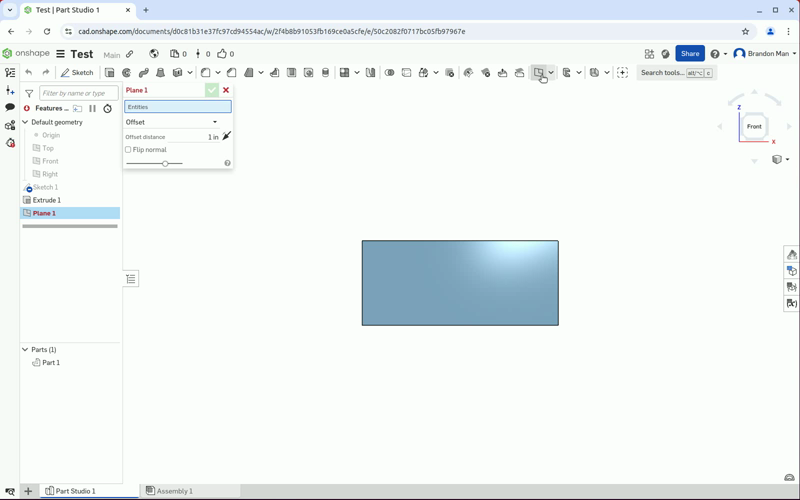
mouse_move(73, 163)
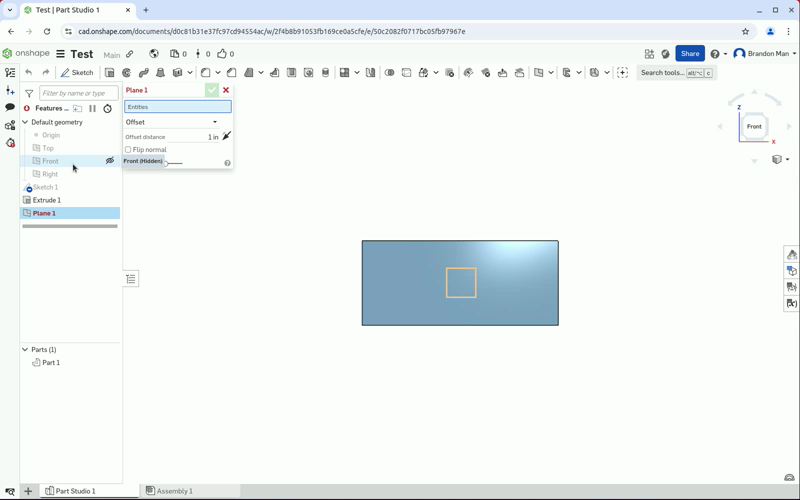
click(73, 163)
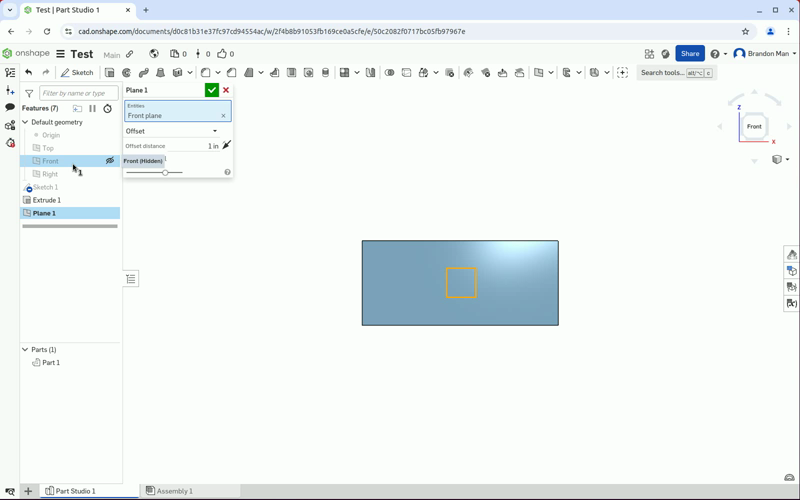
key(tab, 2)
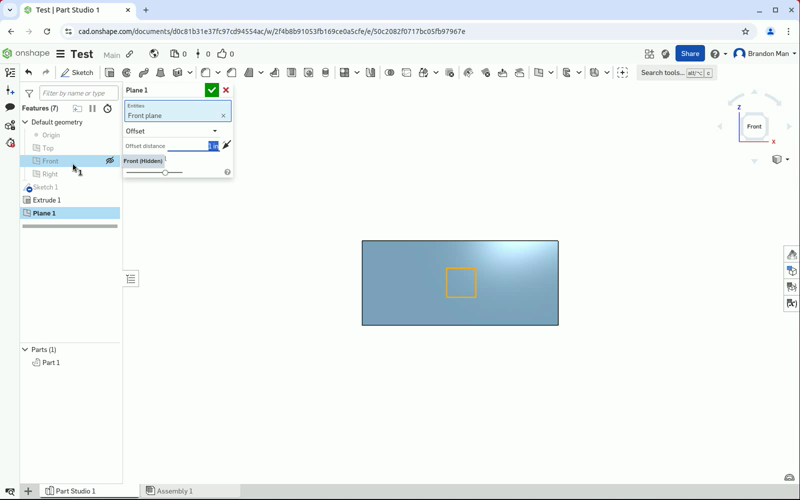
text(23.108)
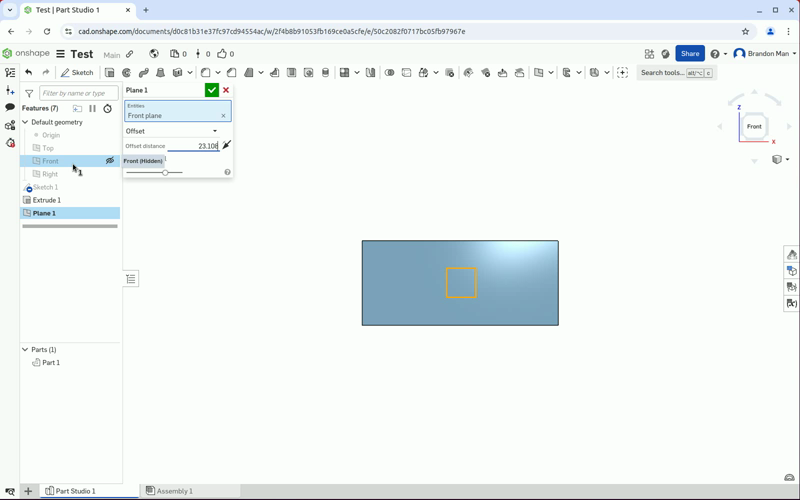
key(enter, 2)
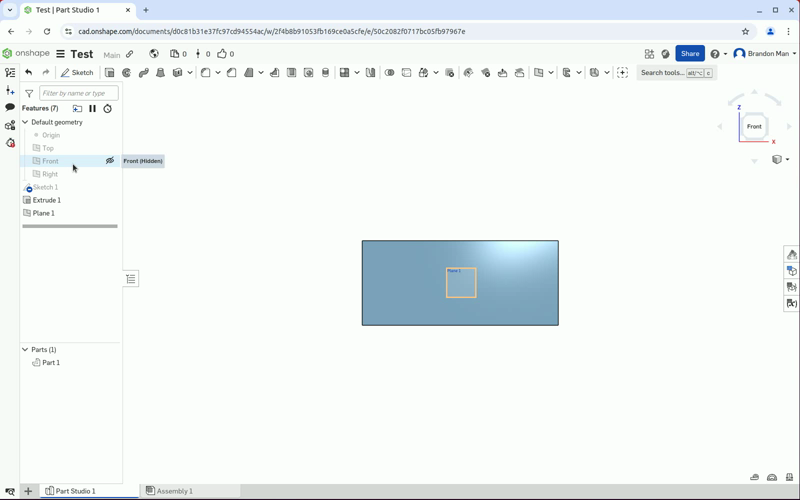
key(shift+s)
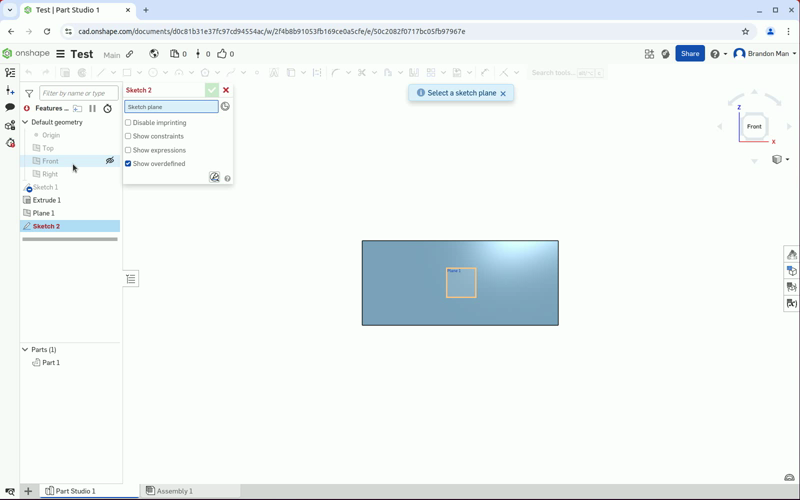
mouse_move(73, 215)
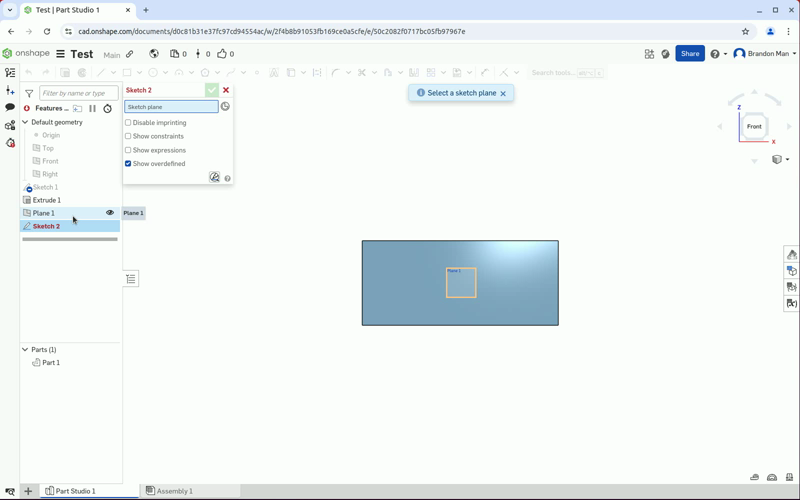
click(73, 215)
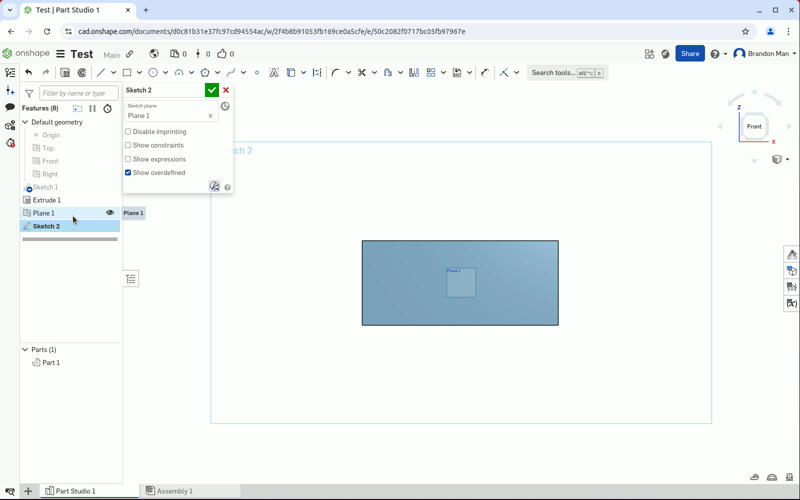
mouse_move(73, 352)
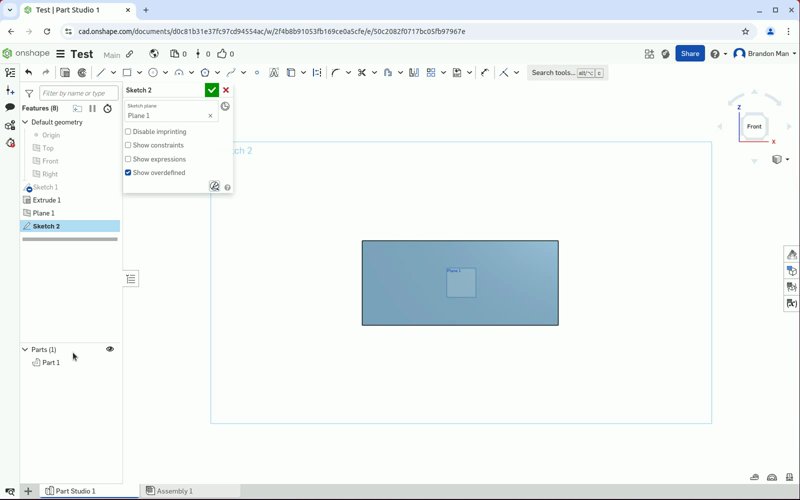
key(y)
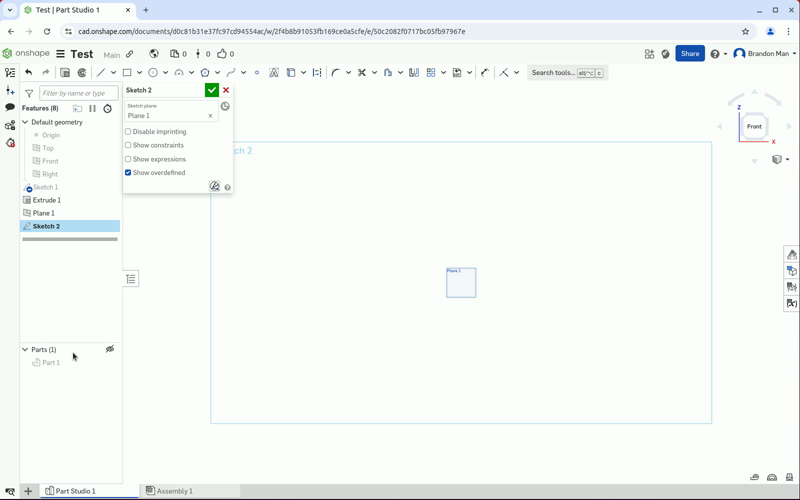
key(l)
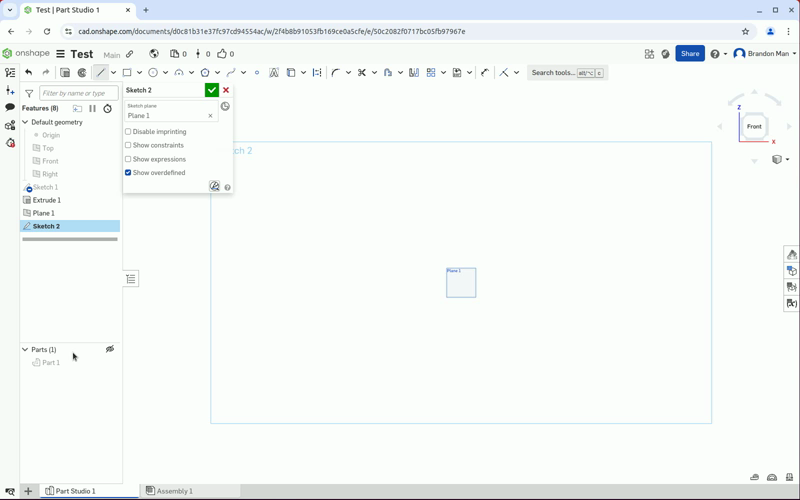
key_down(shift)
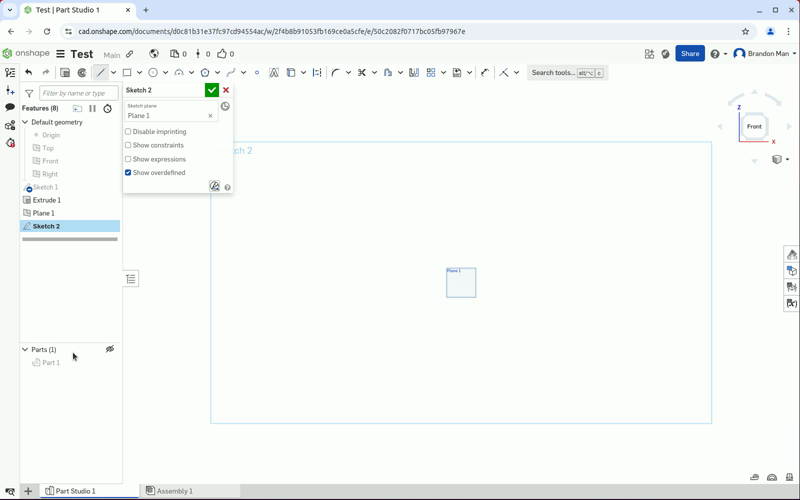
mouse_move(390, 297)
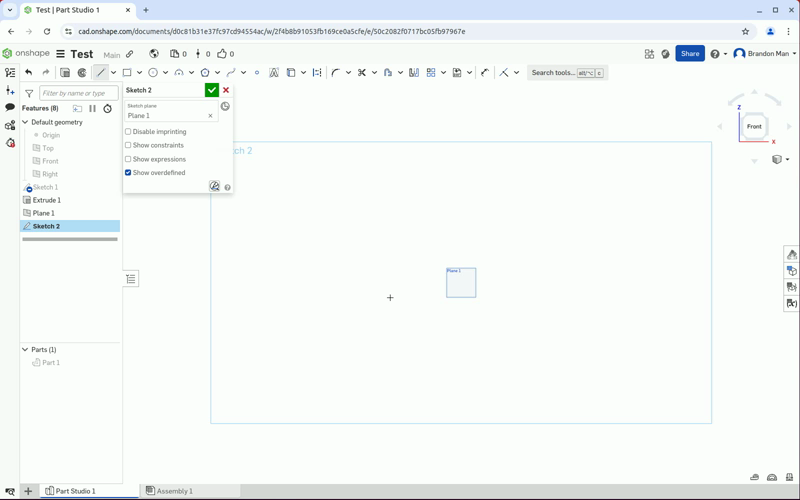
click(390, 297)
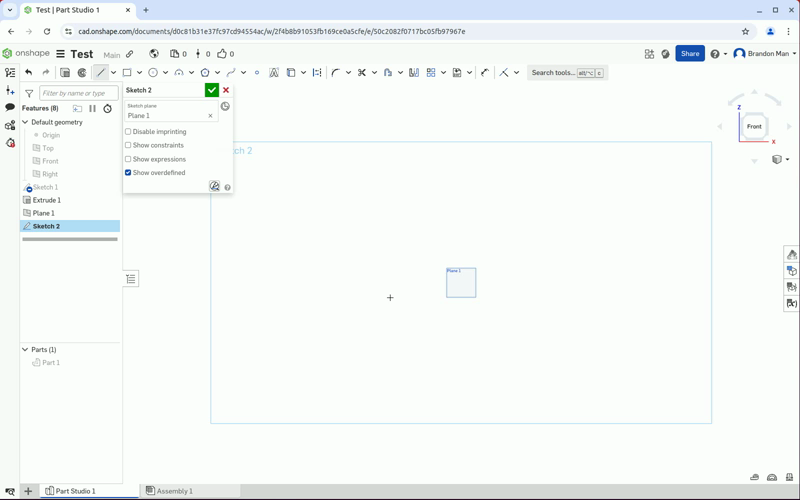
key_up(shift)
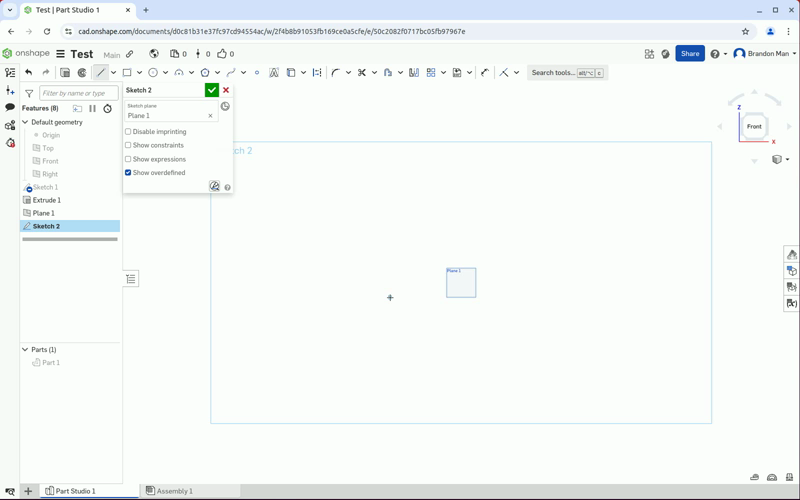
key_down(shift)
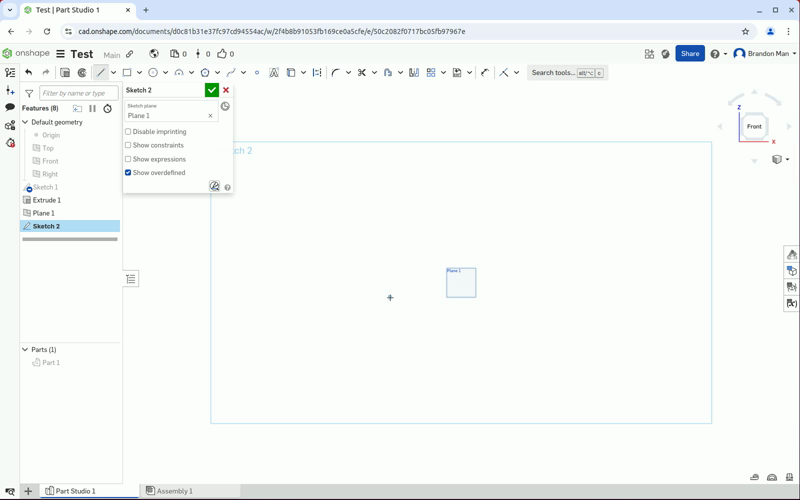
mouse_move(530, 297)
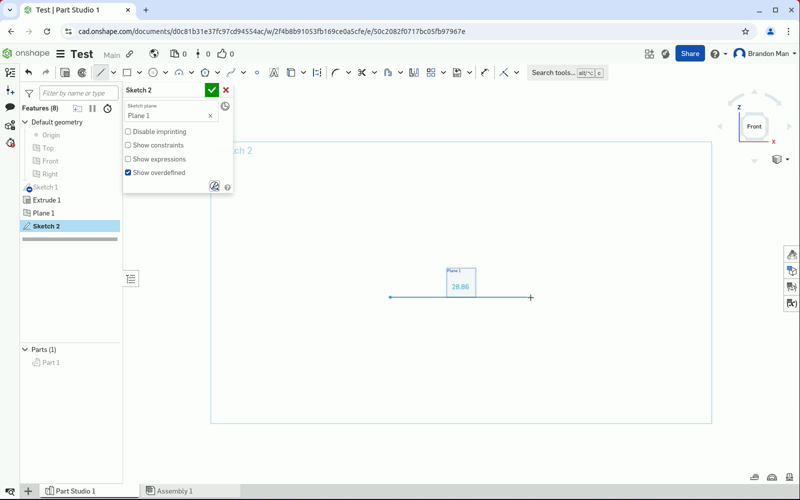
click(530, 297)
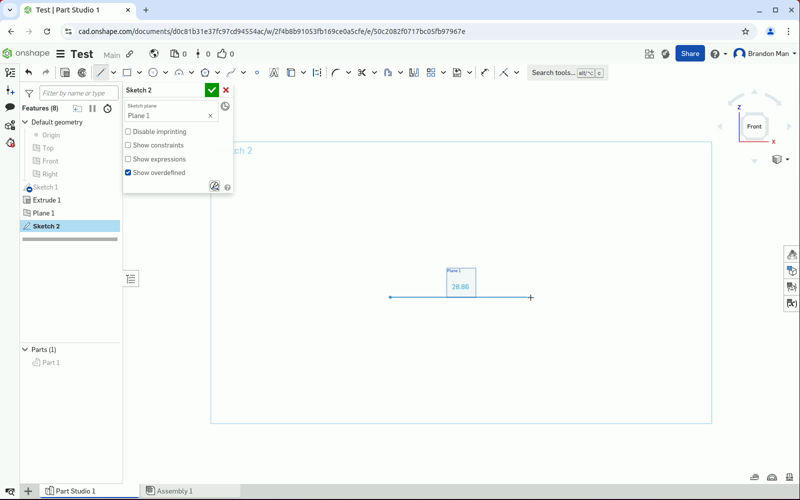
key_up(shift)
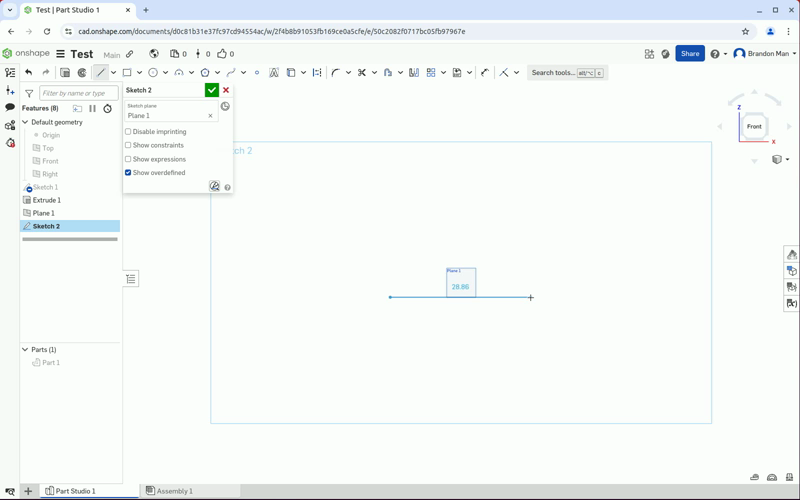
key_down(shift)
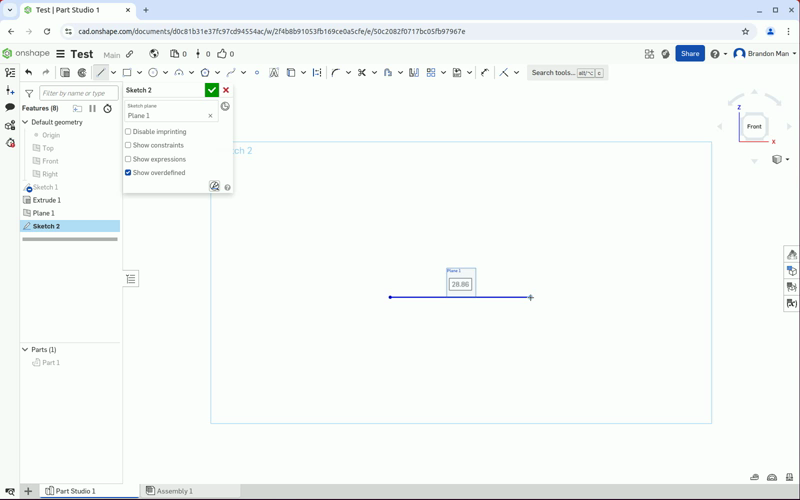
mouse_move(560, 297)
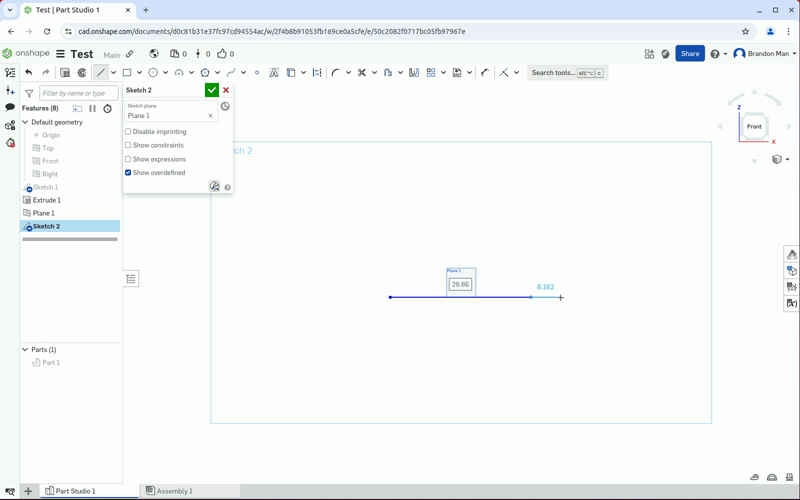
mouse_move(530, 240)
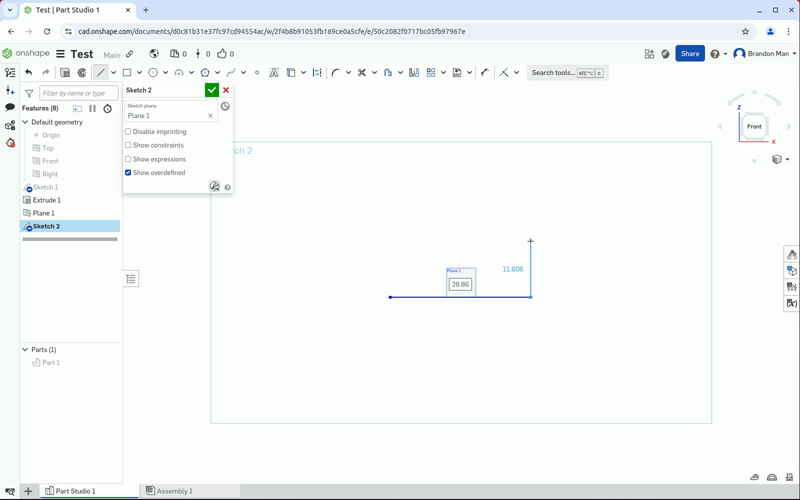
click(530, 240)
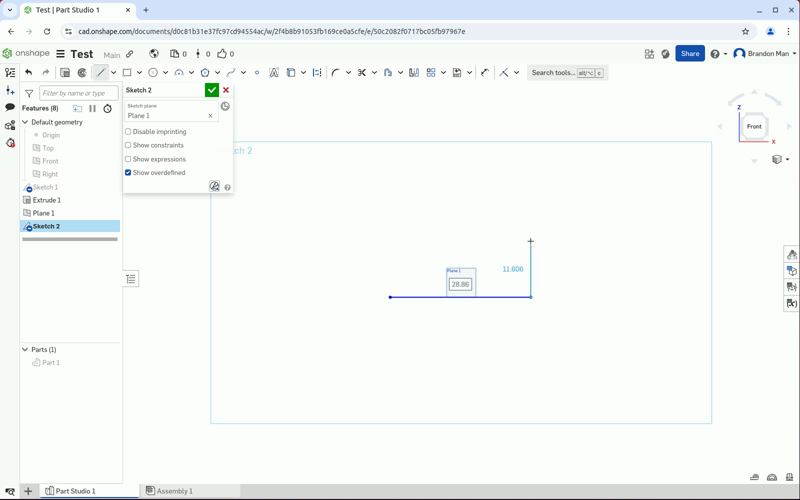
key_up(shift)
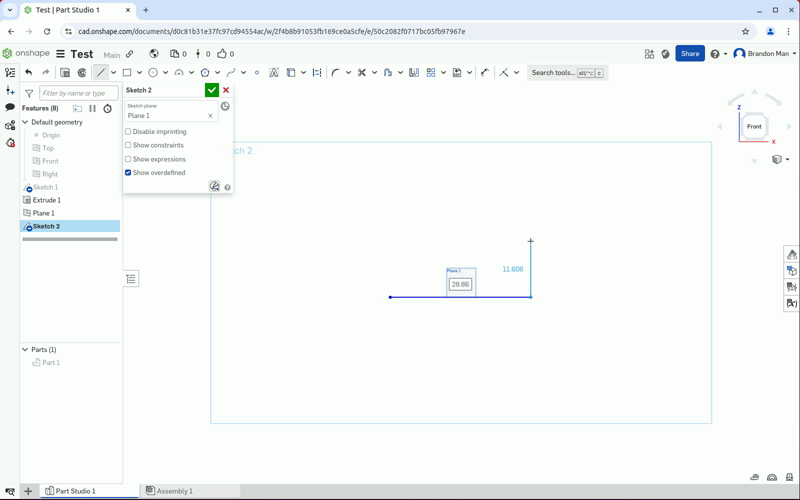
key_down(shift)
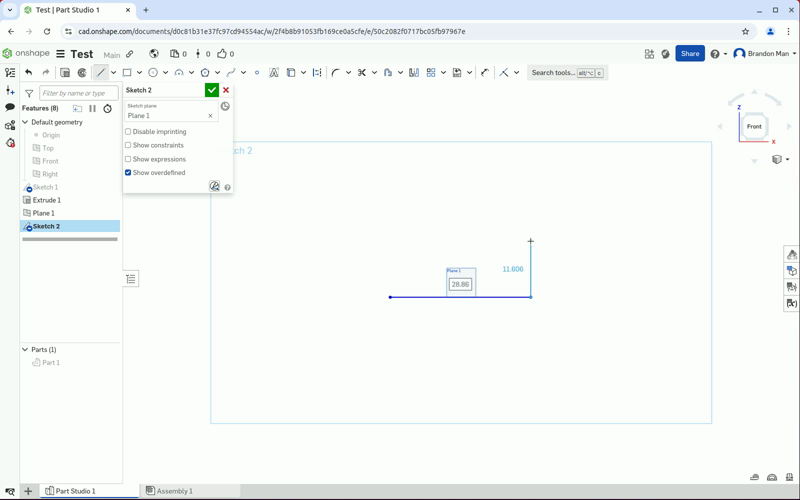
mouse_move(390, 240)
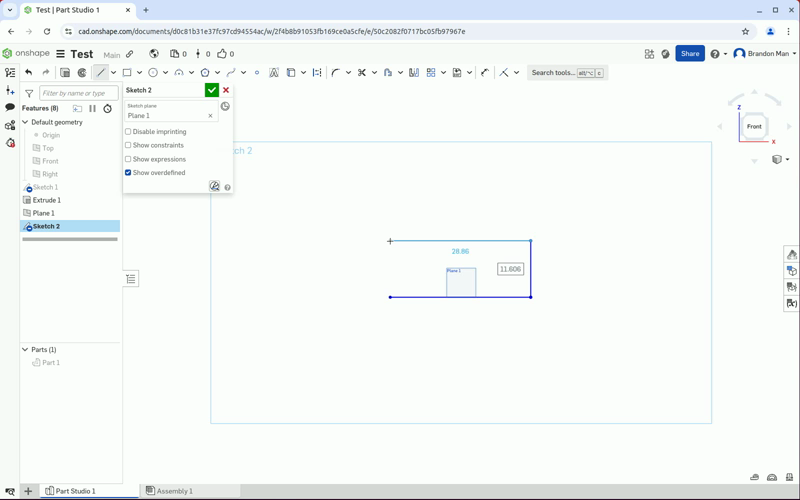
click(390, 240)
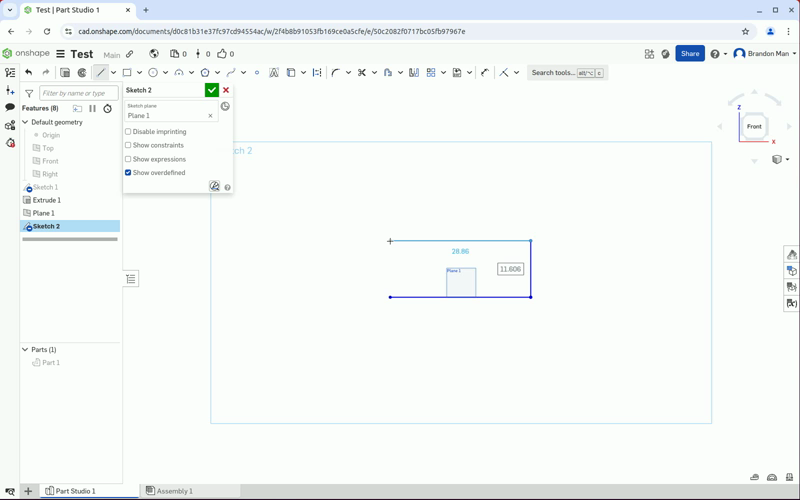
key_up(shift)
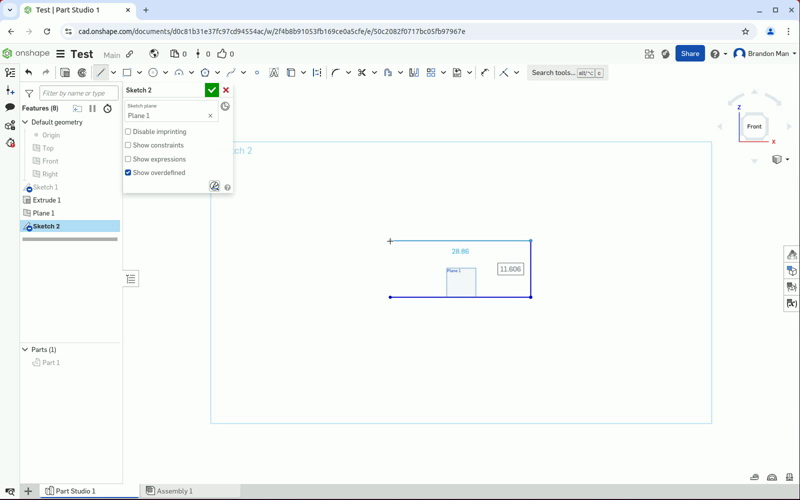
mouse_move(420, 240)
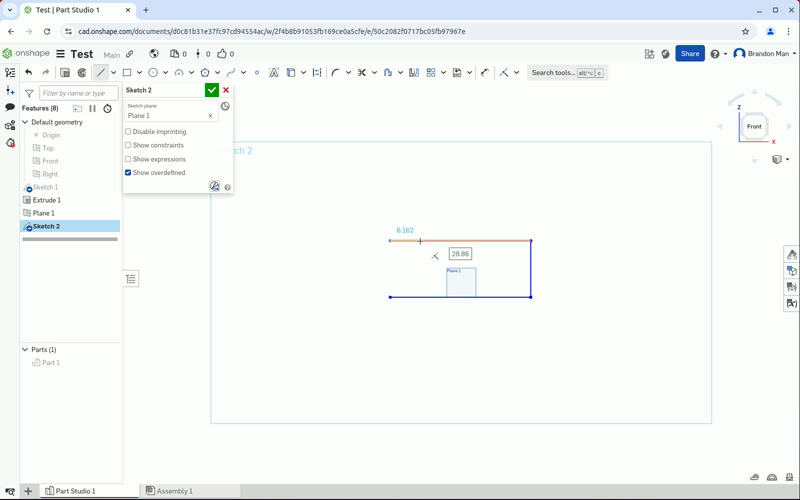
key_down(shift)
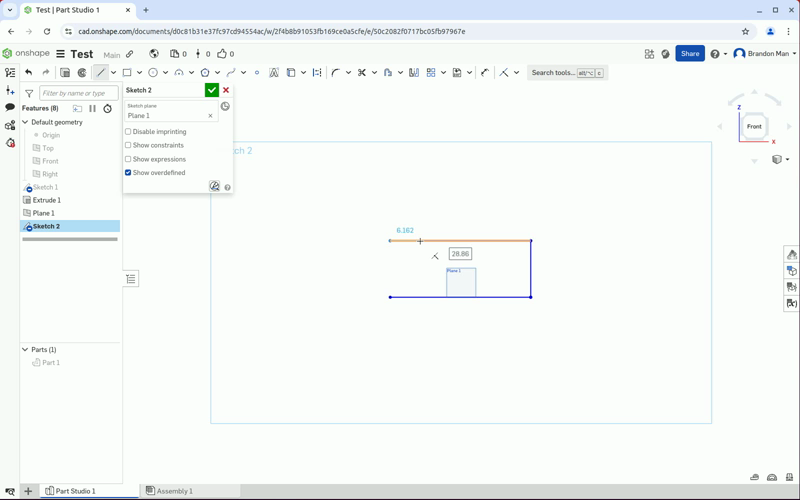
mouse_move(390, 297)
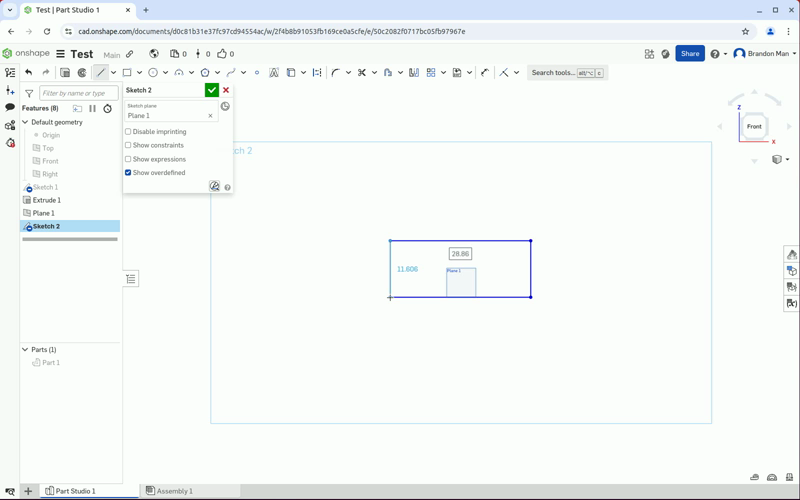
key_up(shift)
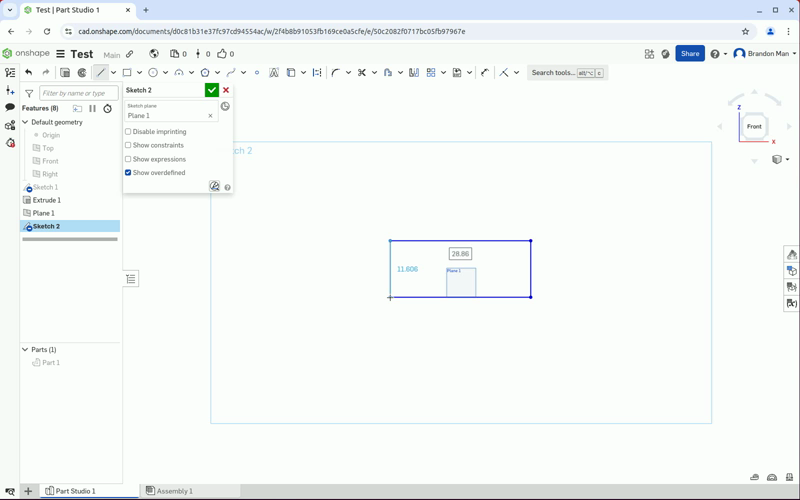
click(390, 297)
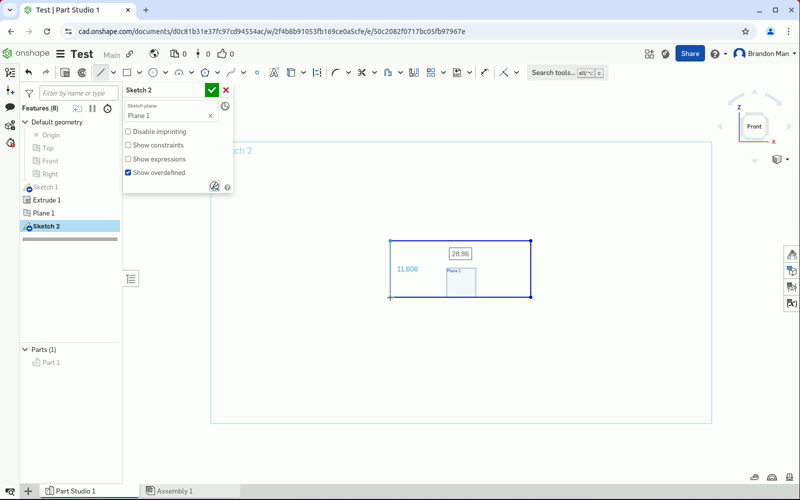
key(esc)
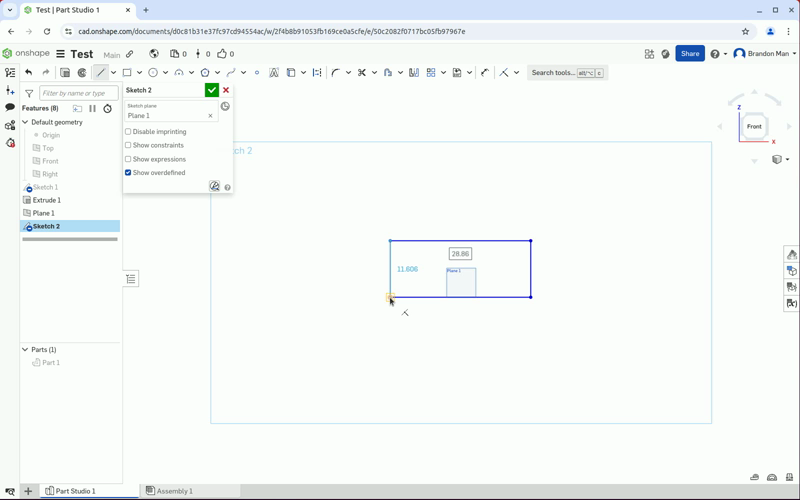
mouse_move(516, 266)
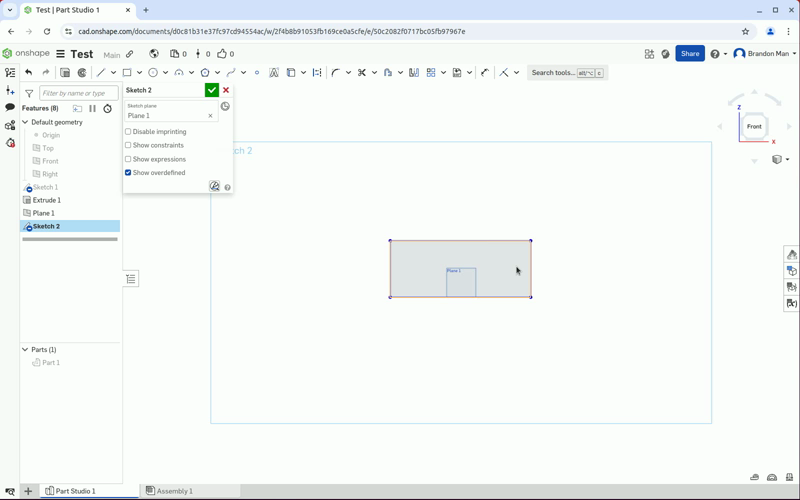
click(516, 266)
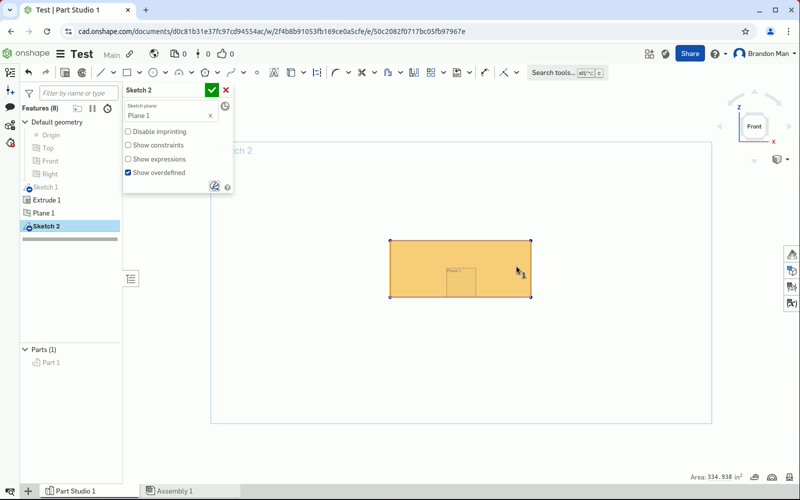
mouse_move(73, 352)
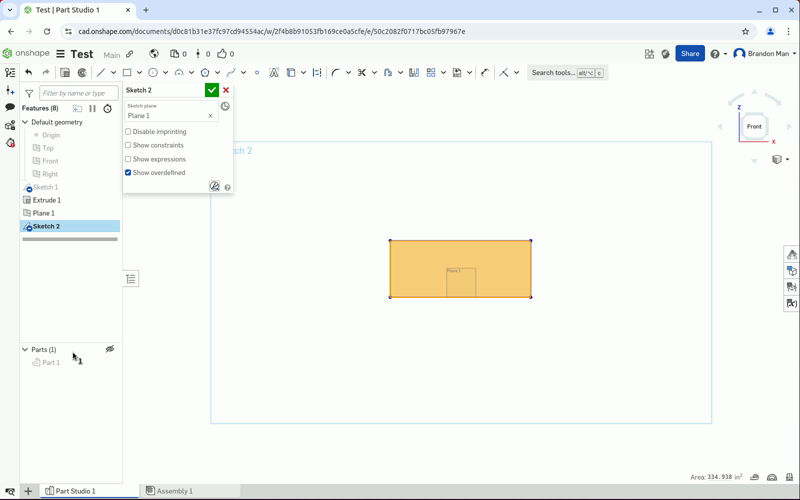
key(shift+y)
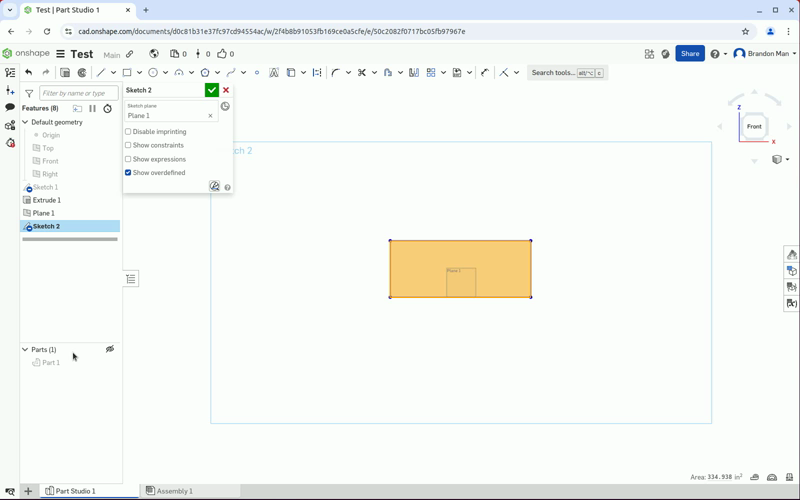
key(shift+e)
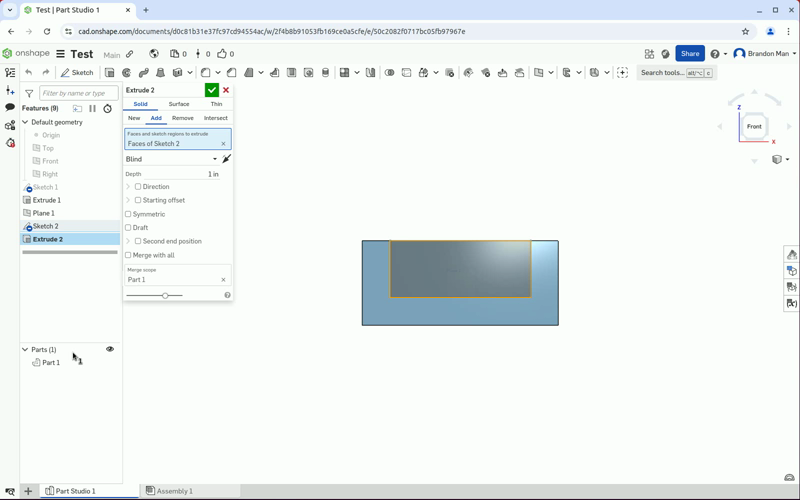
mouse_move(143, 106)
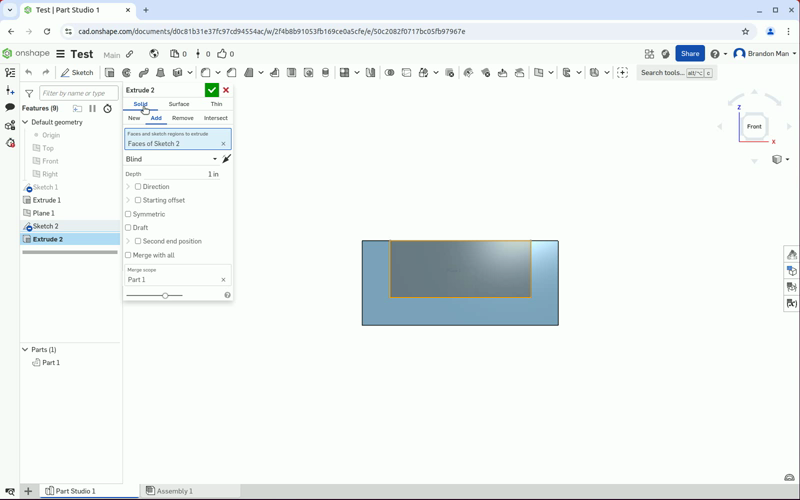
click(143, 106)
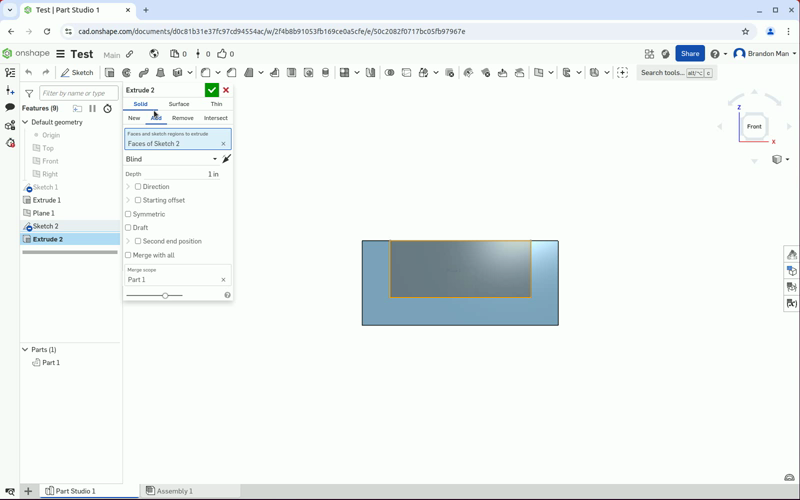
mouse_move(186, 120)
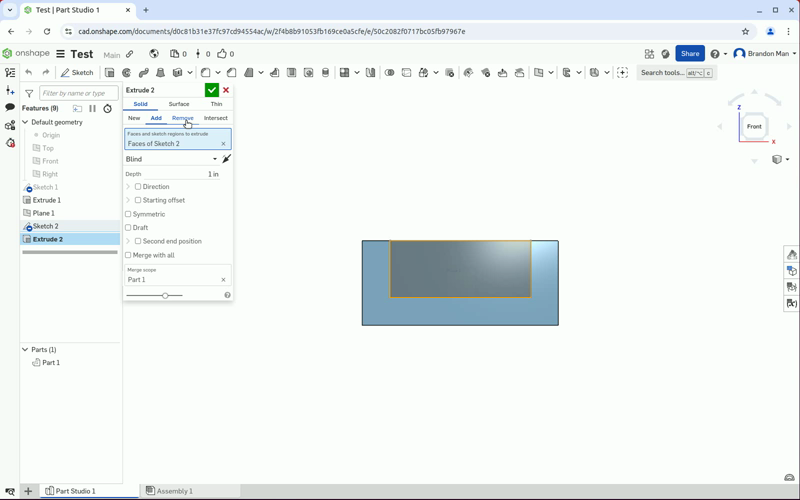
click(186, 120)
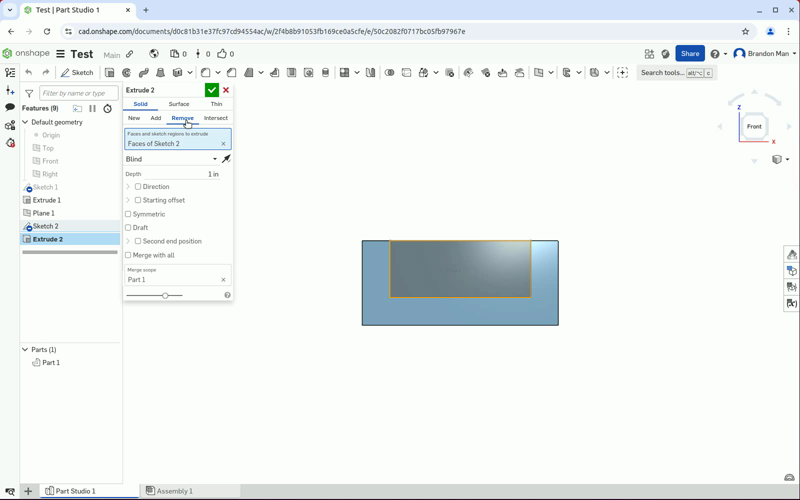
key(tab, 4)
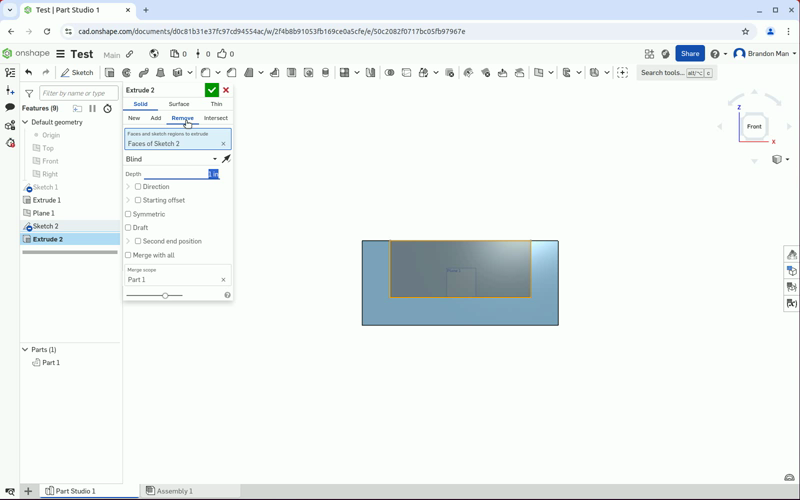
text(23.108)
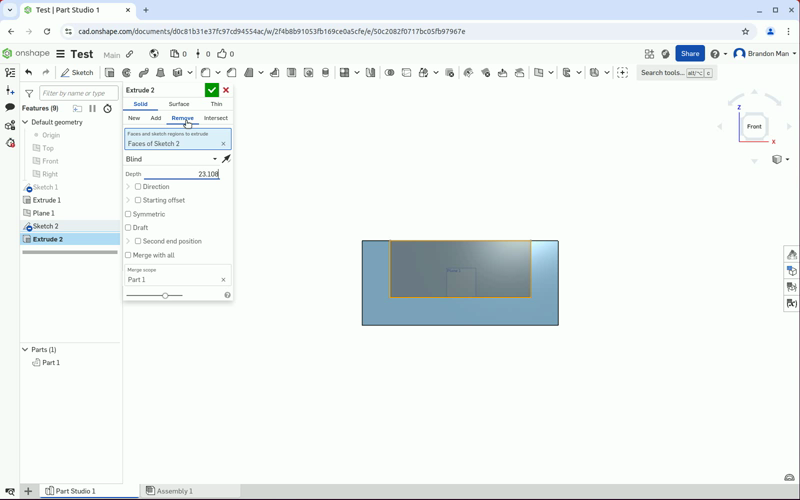
key(tab, 6)
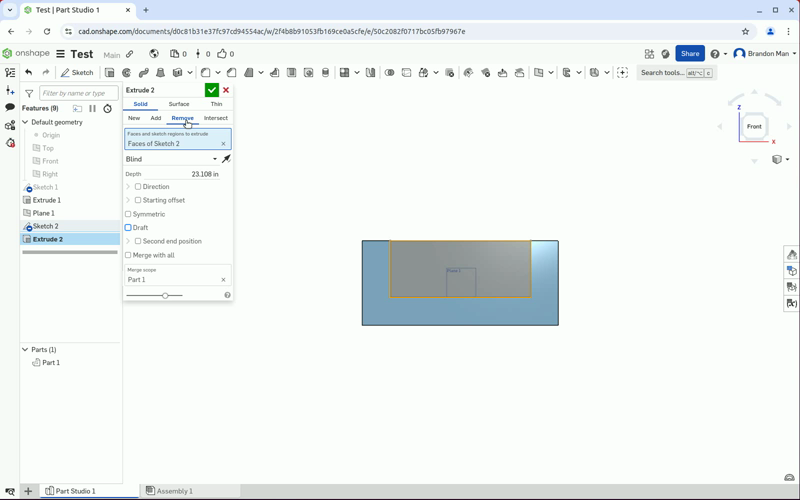
key(space)
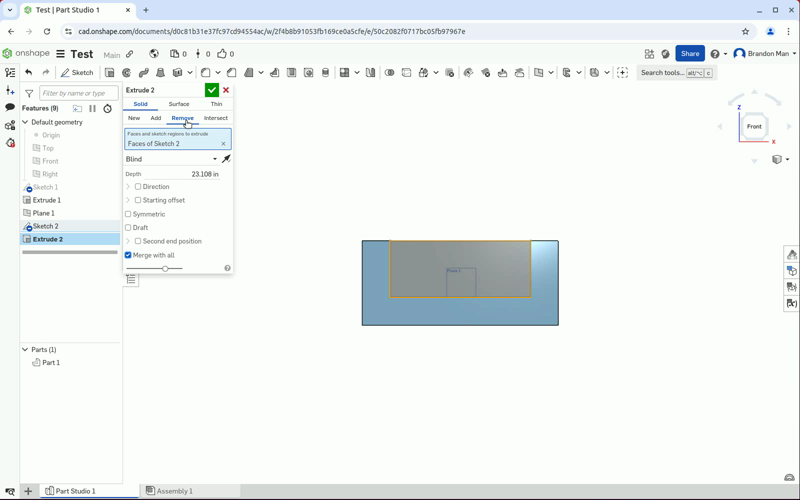
key(enter)
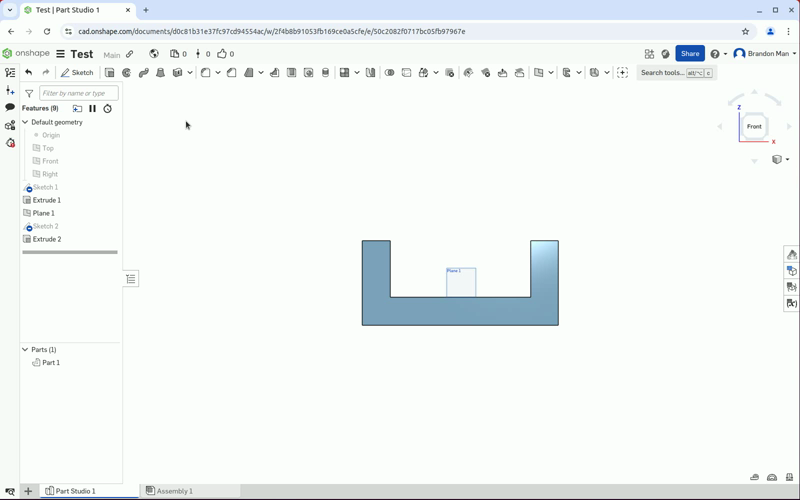
key(shift+h)
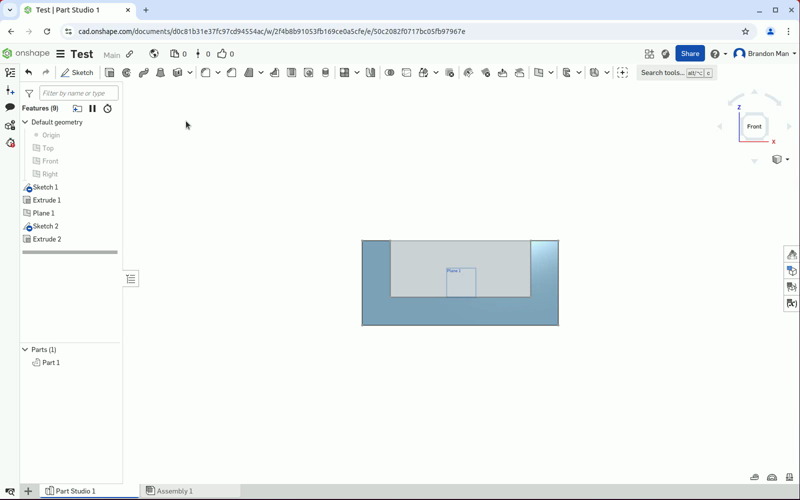
key(shift+h)
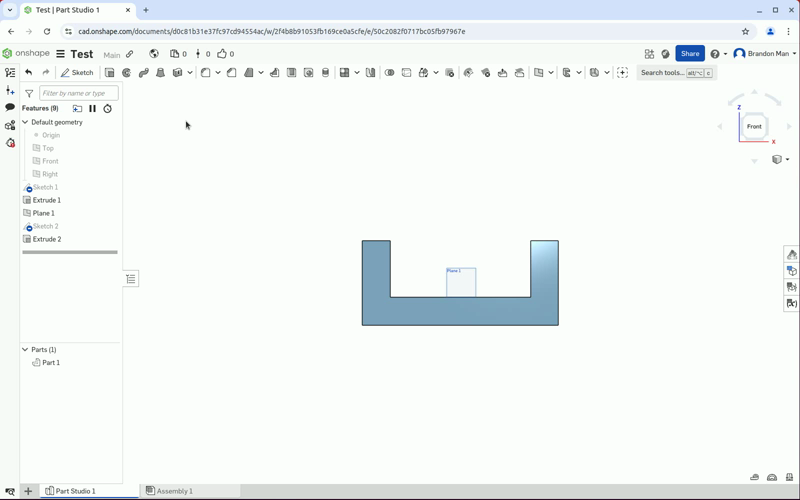
mouse_move(73, 189)
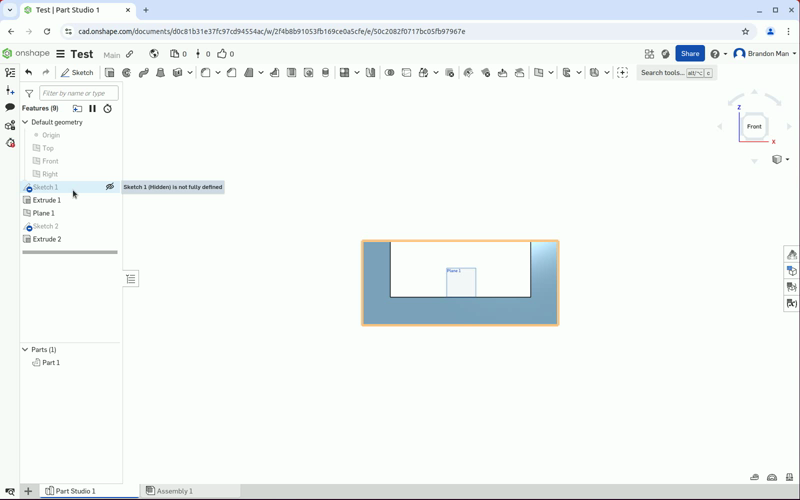
click(73, 189)
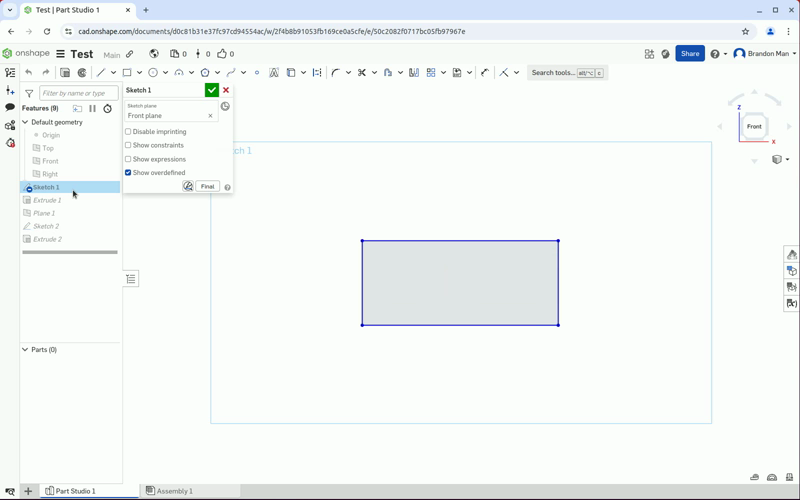
mouse_move(229, 92)
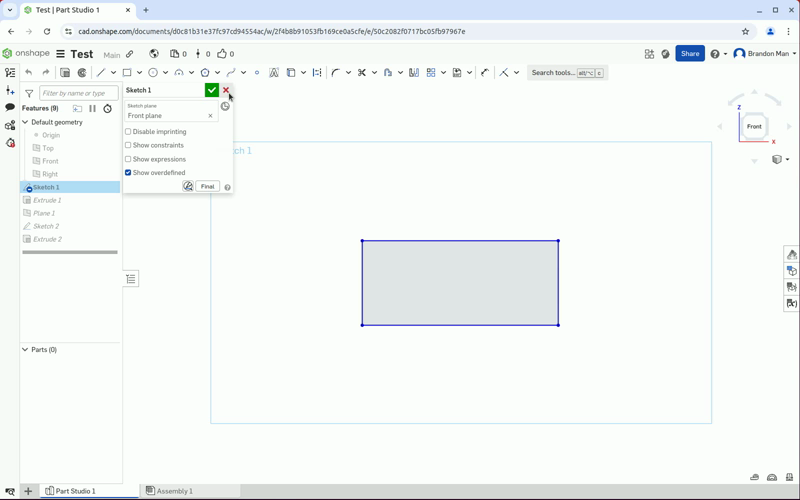
click(229, 92)
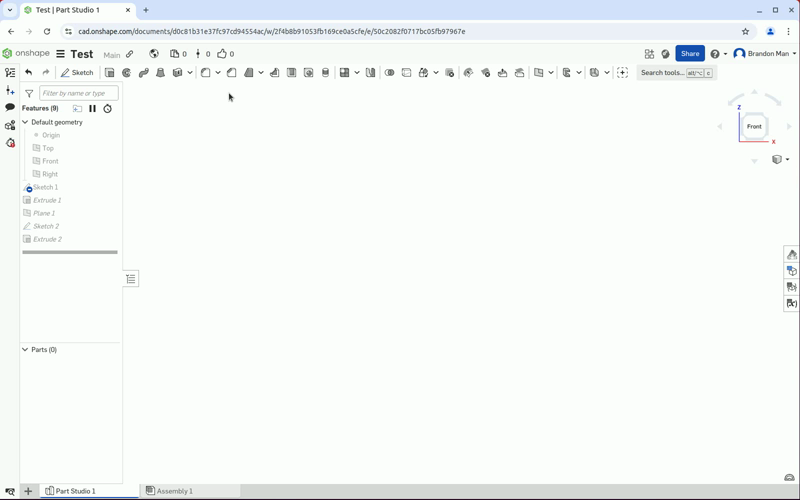
key(shift+s)
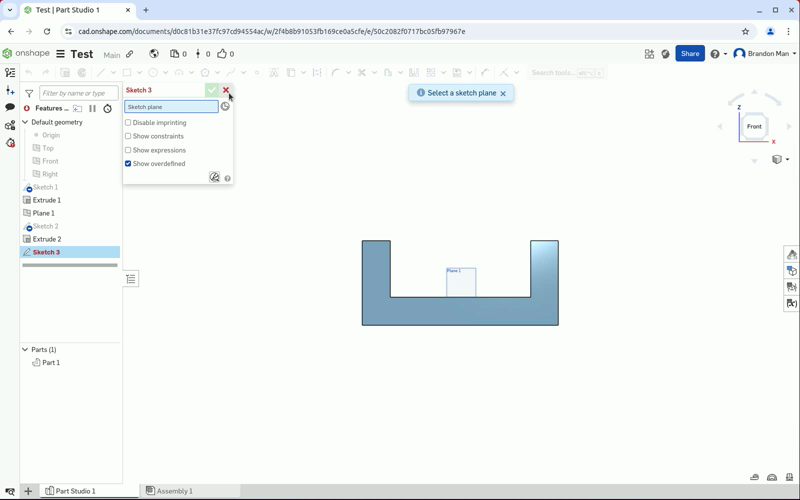
mouse_move(73, 215)
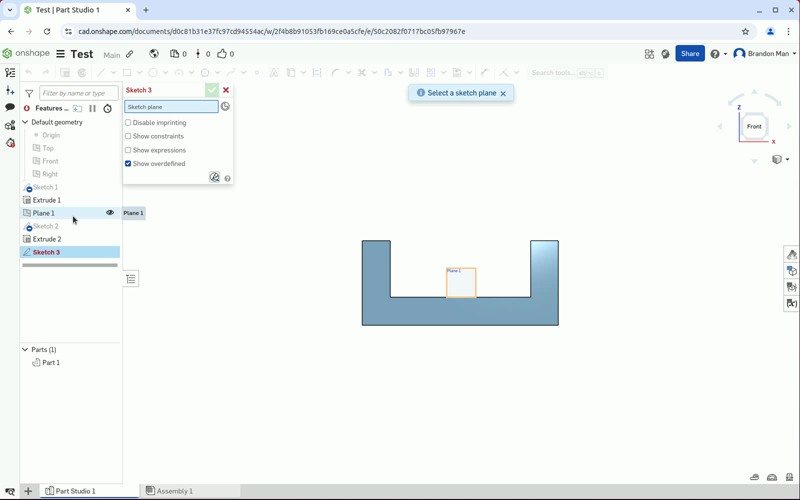
click(73, 215)
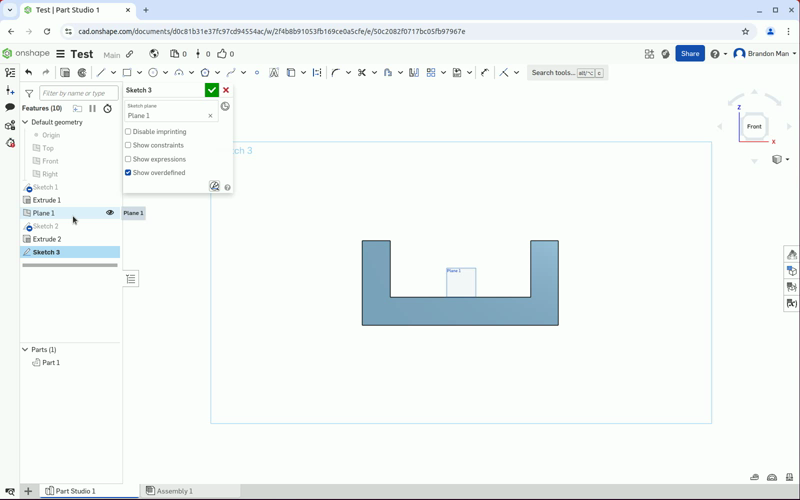
mouse_move(73, 352)
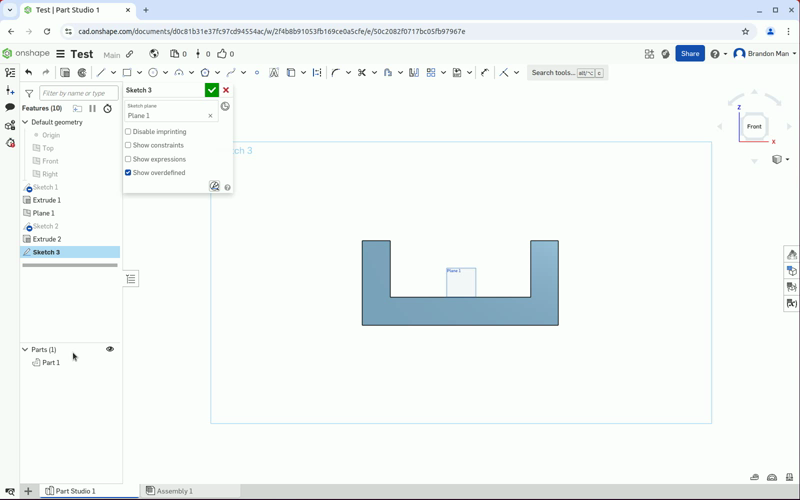
key(y)
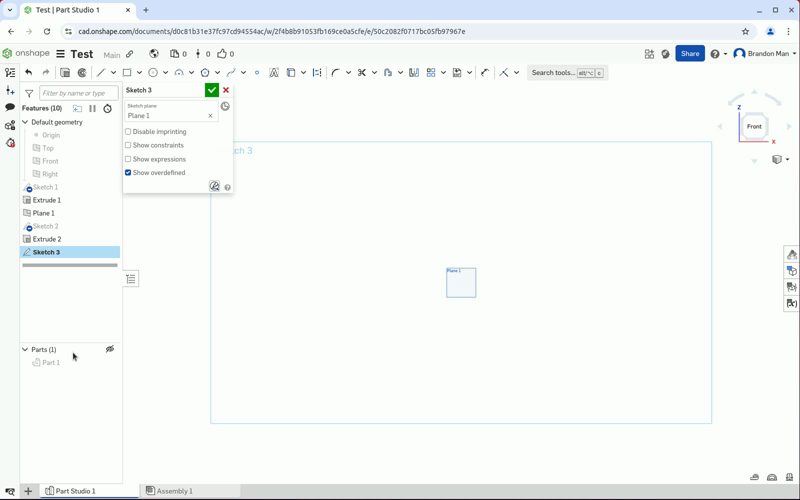
key(l)
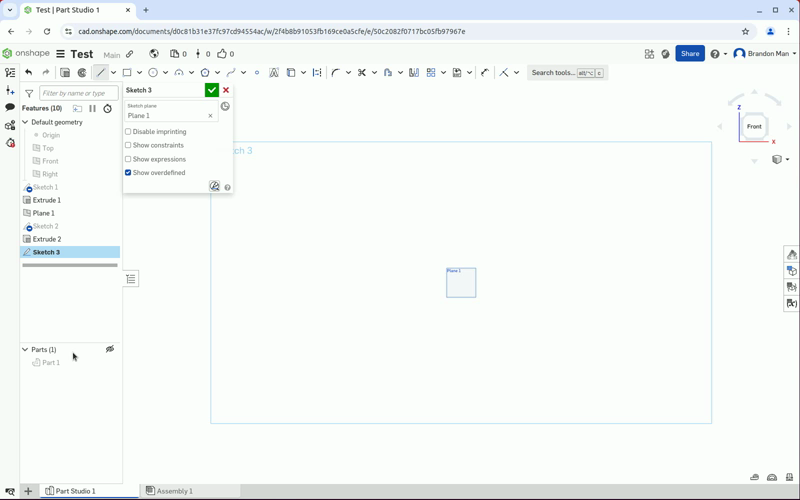
key_down(shift)
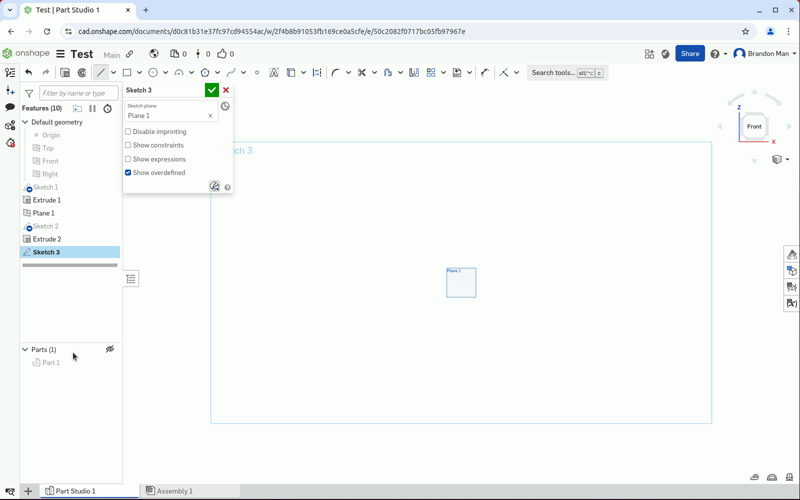
mouse_move(474, 325)
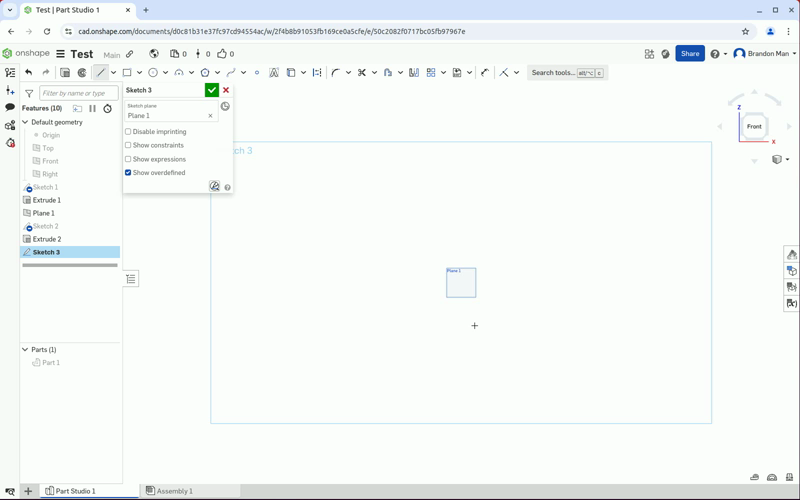
click(474, 325)
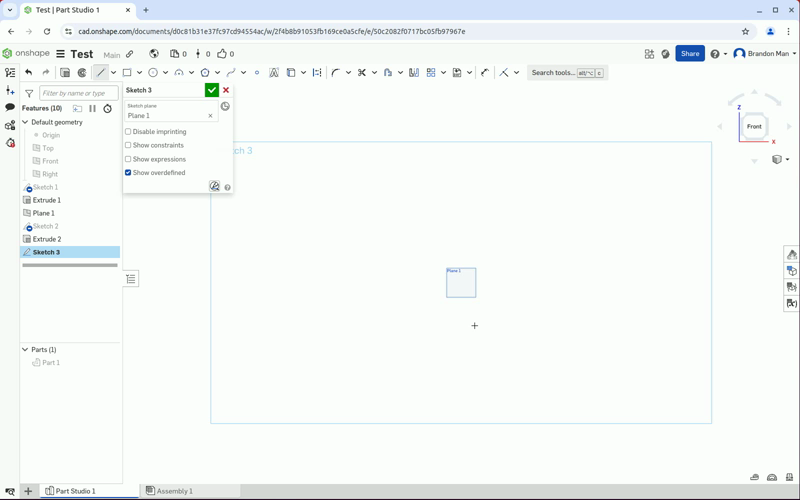
key_up(shift)
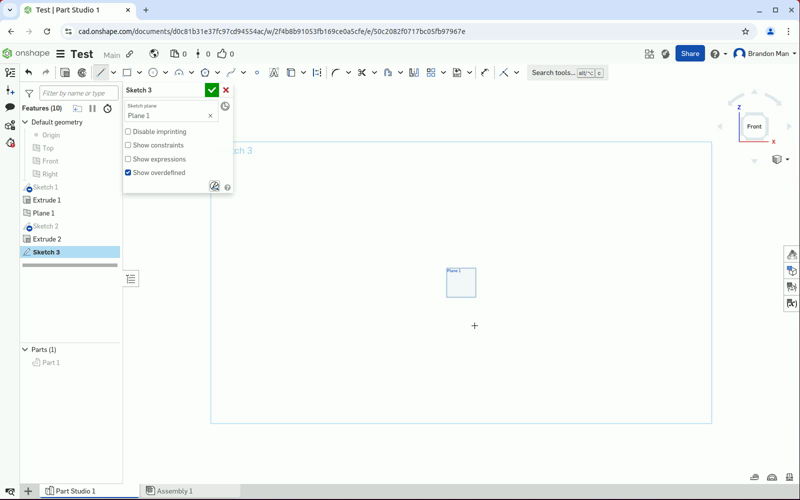
key_down(shift)
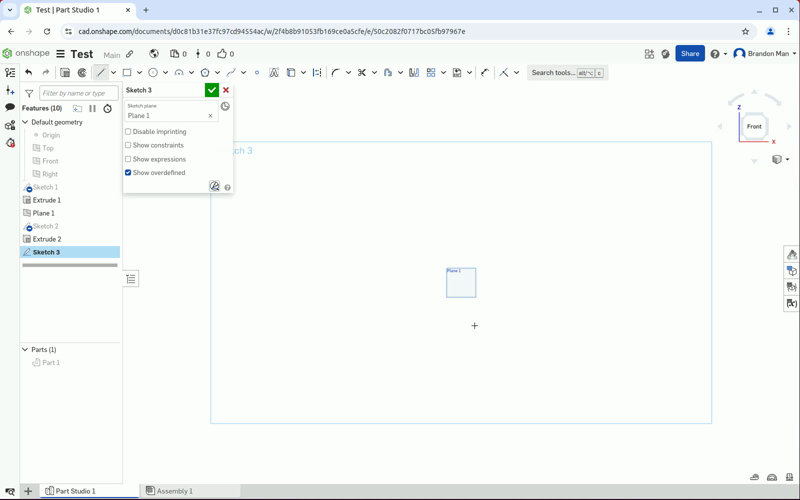
mouse_move(559, 325)
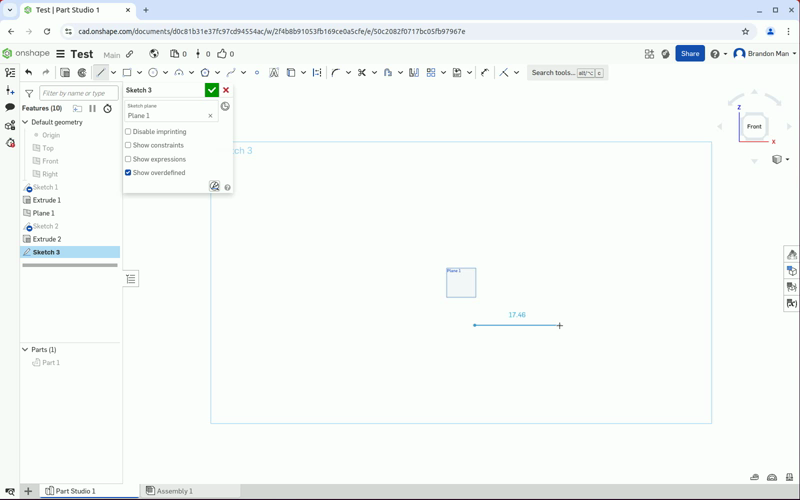
click(559, 325)
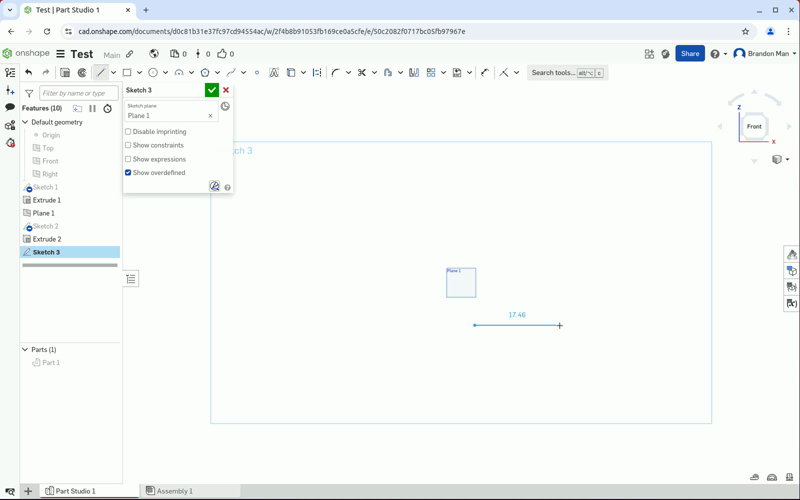
key_up(shift)
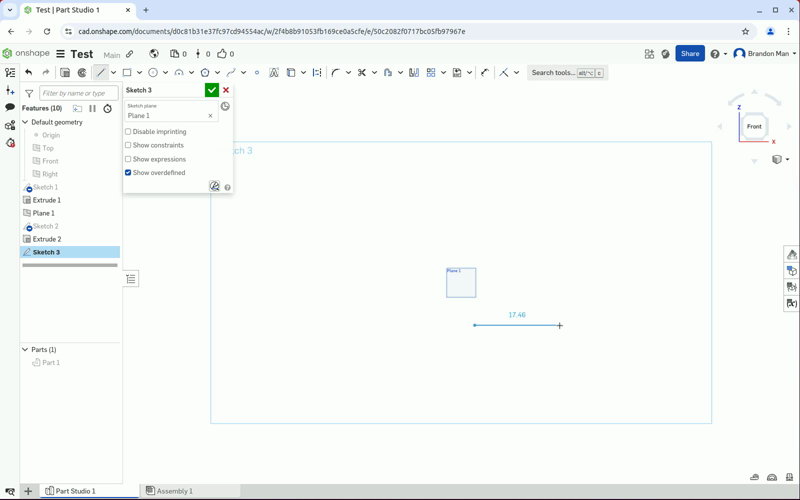
key_down(shift)
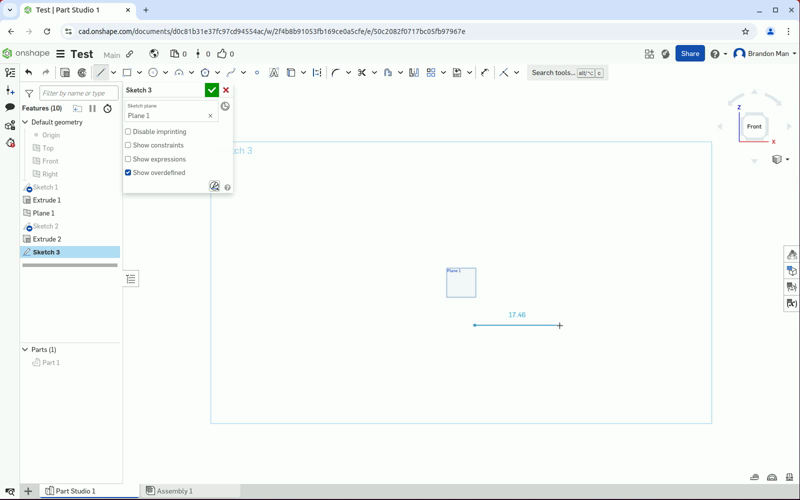
mouse_move(589, 325)
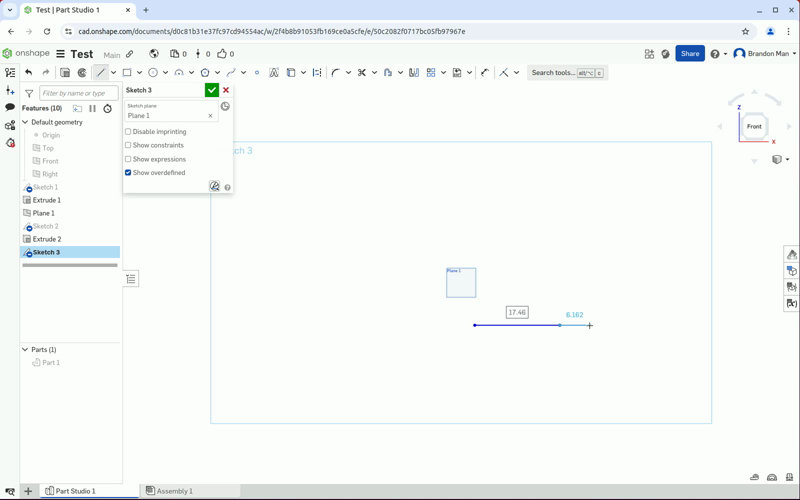
mouse_move(559, 296)
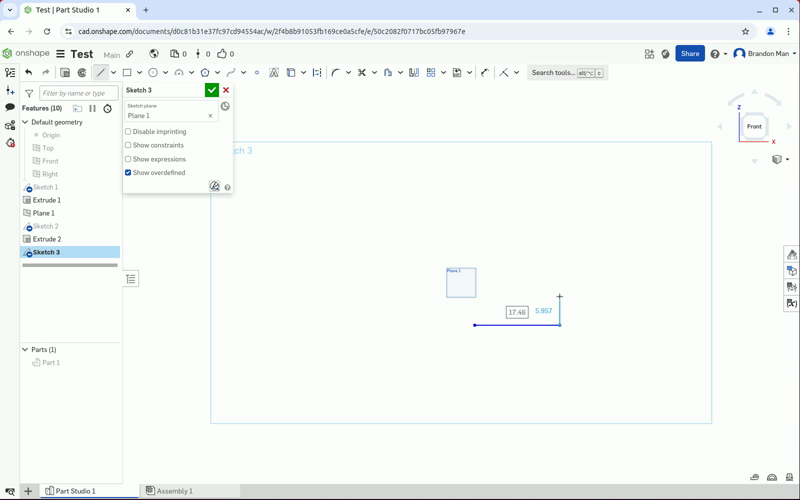
click(559, 296)
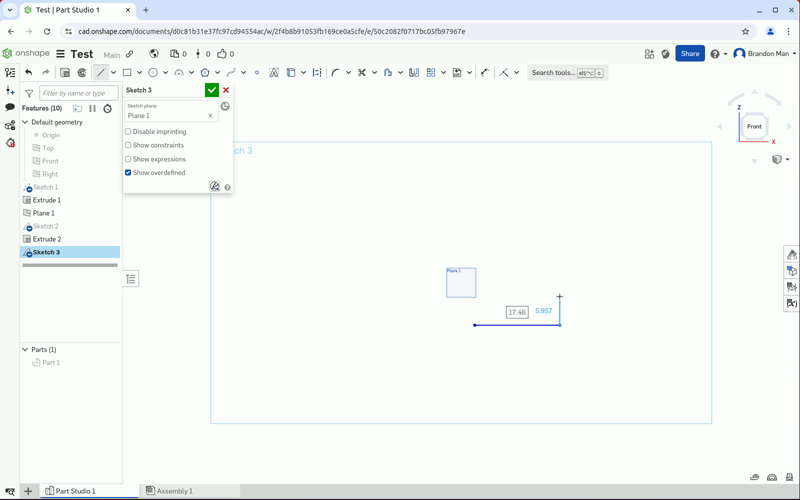
key_up(shift)
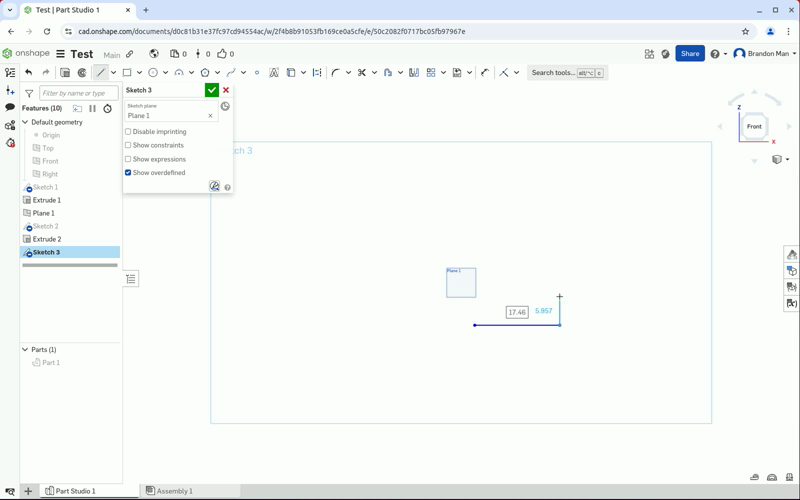
key_down(shift)
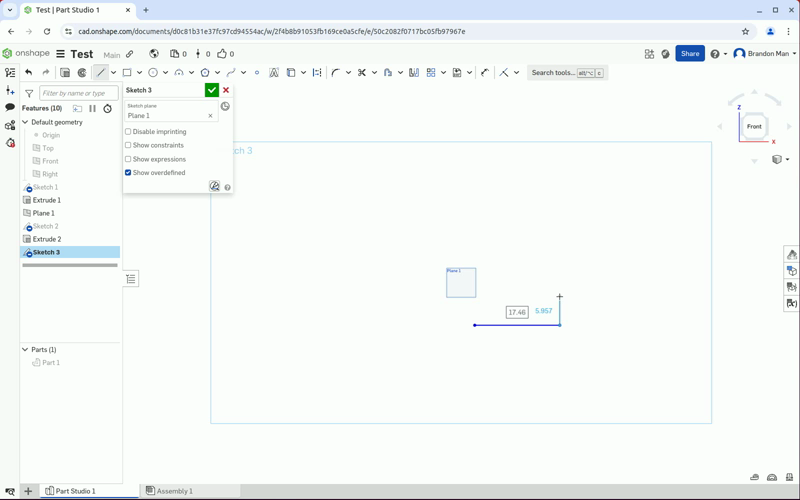
mouse_move(589, 296)
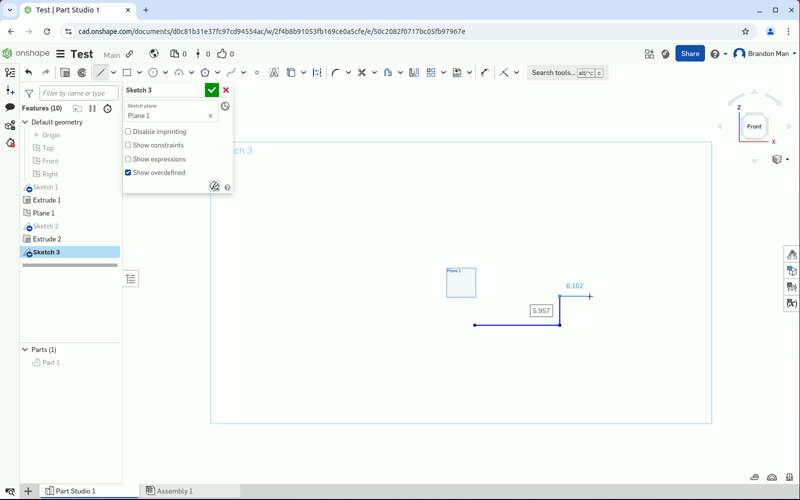
mouse_move(531, 296)
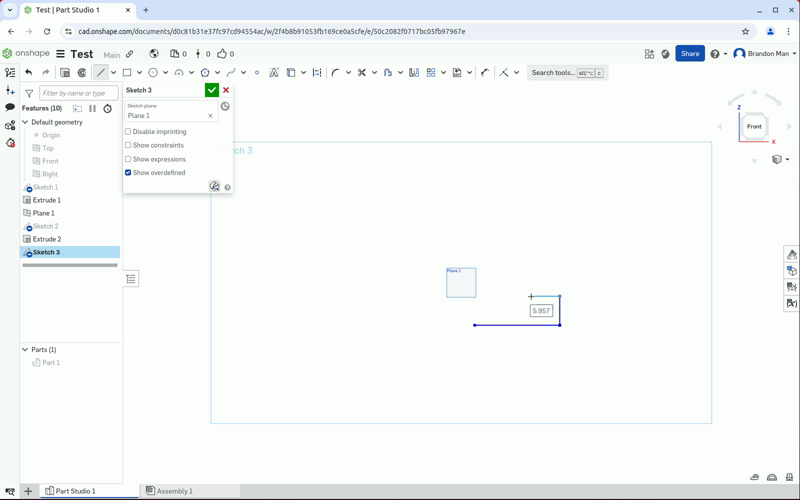
click(531, 296)
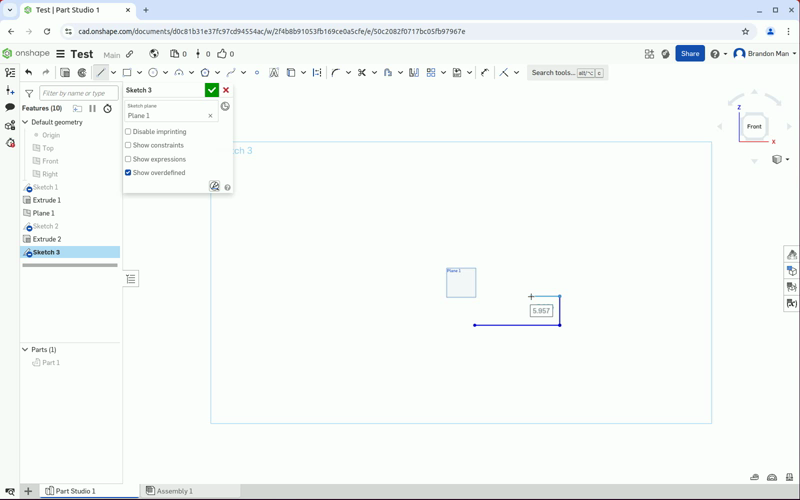
key_up(shift)
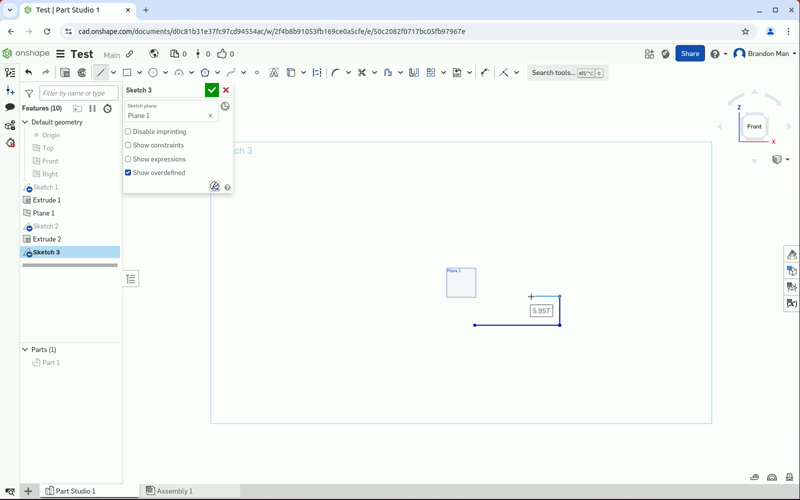
key_down(shift)
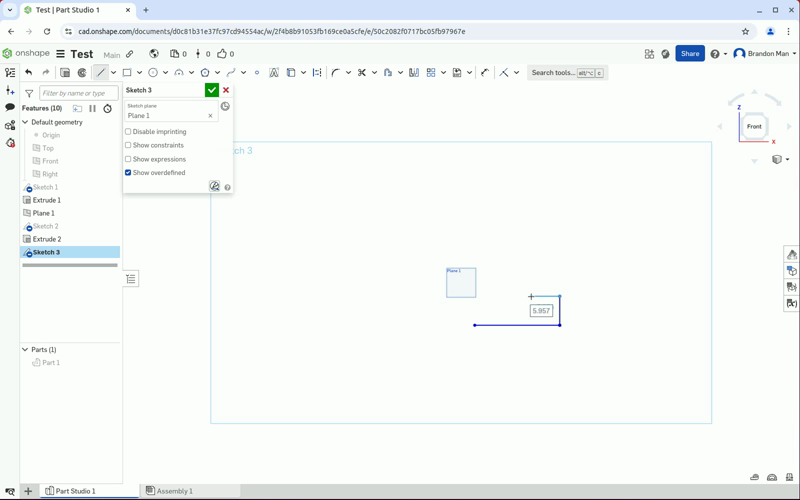
mouse_move(561, 296)
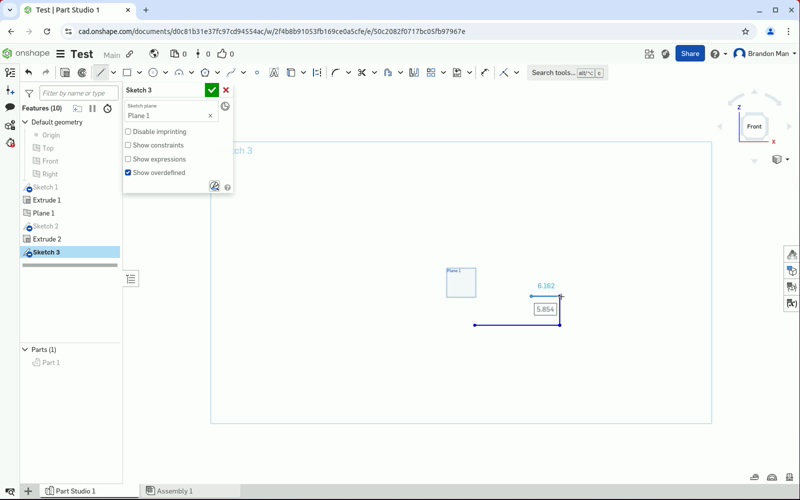
mouse_move(474, 296)
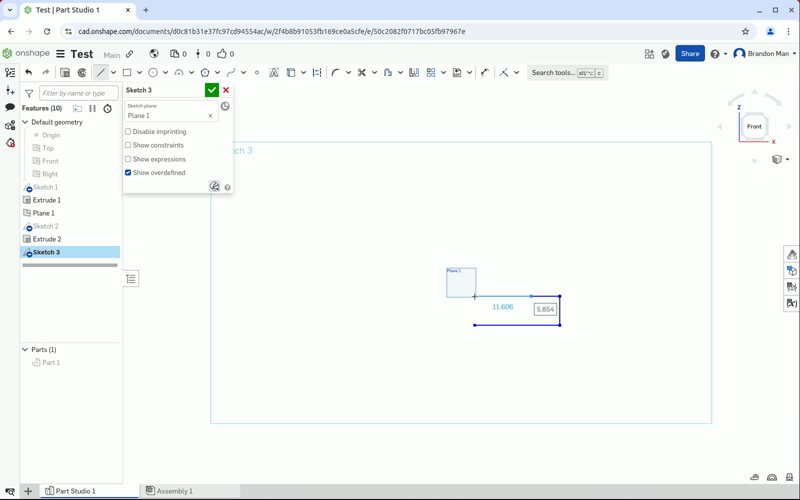
click(474, 296)
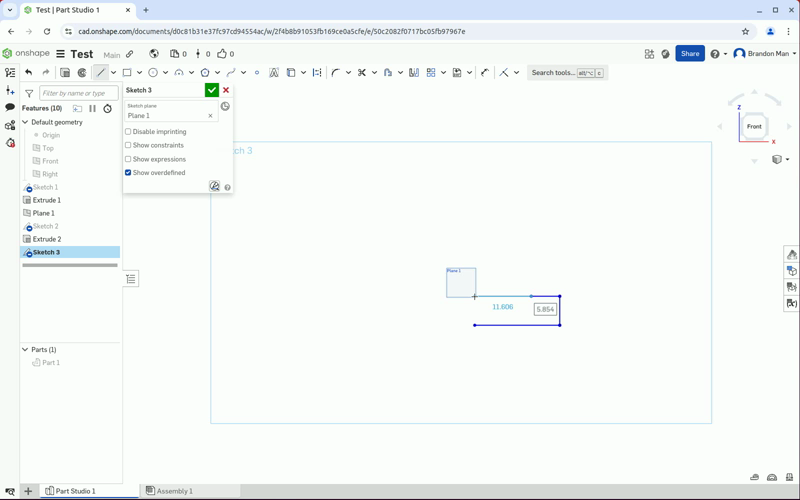
key_up(shift)
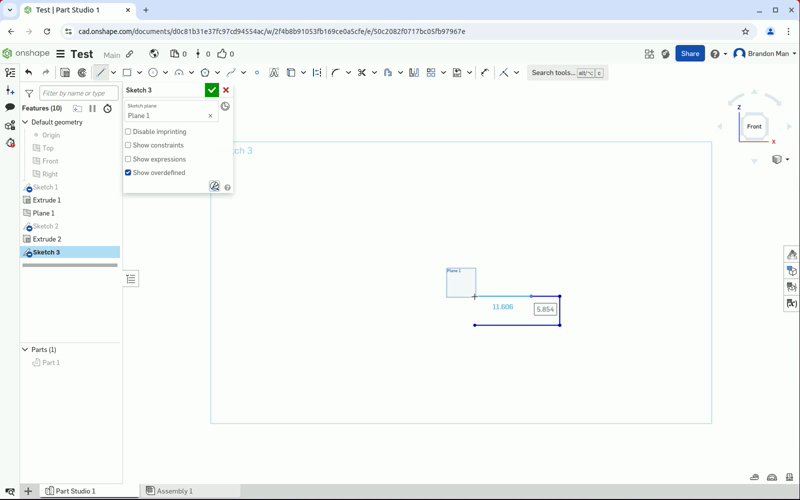
mouse_move(504, 296)
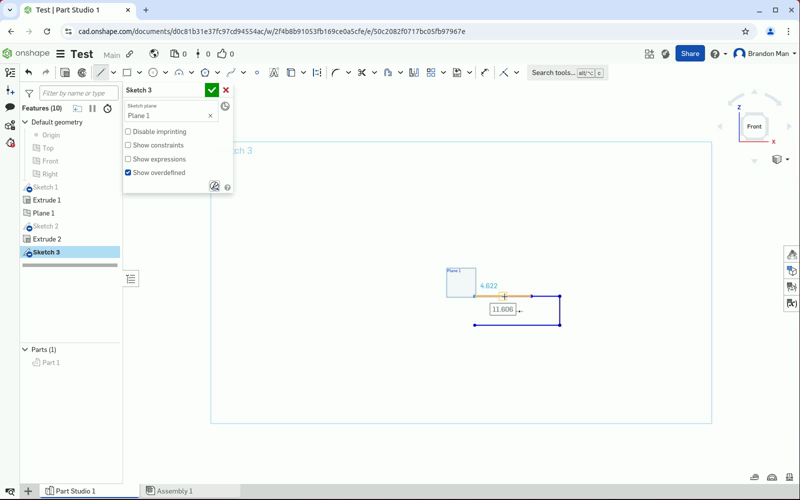
key_down(shift)
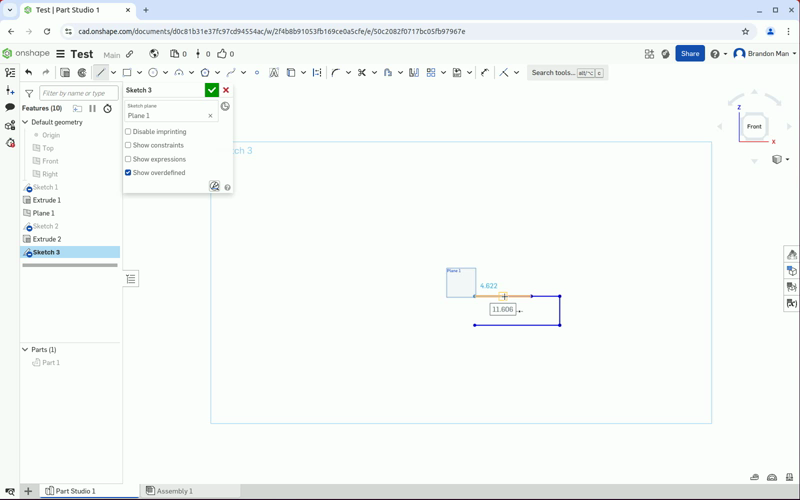
mouse_move(474, 325)
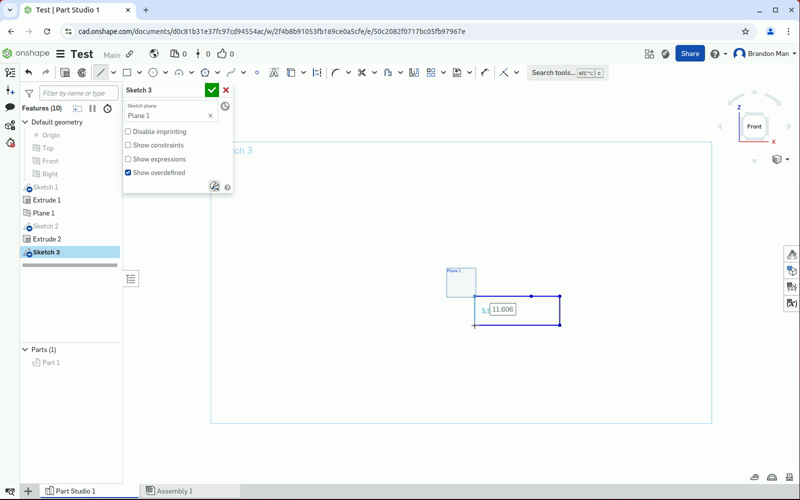
key_up(shift)
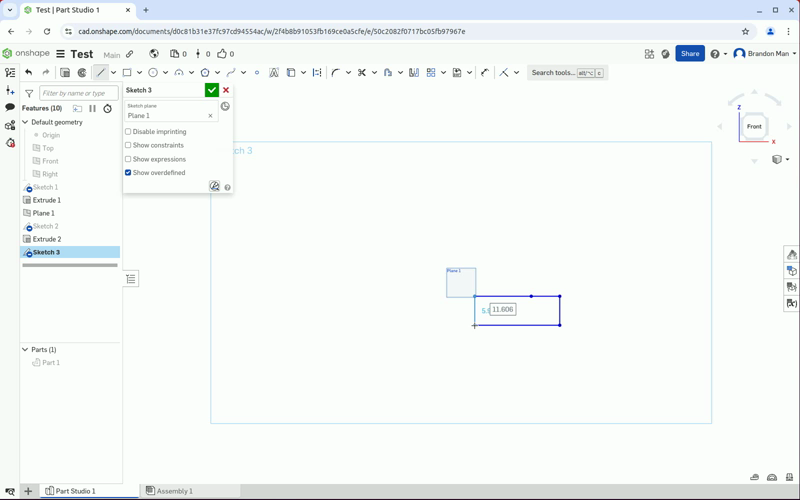
click(474, 325)
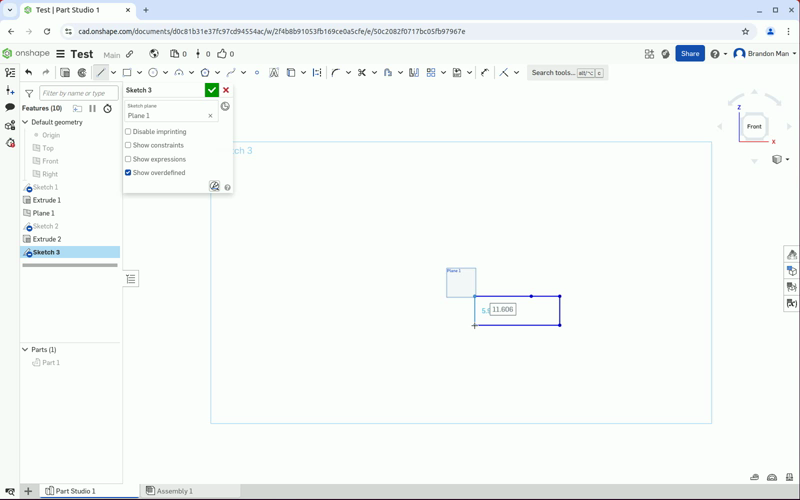
key(esc)
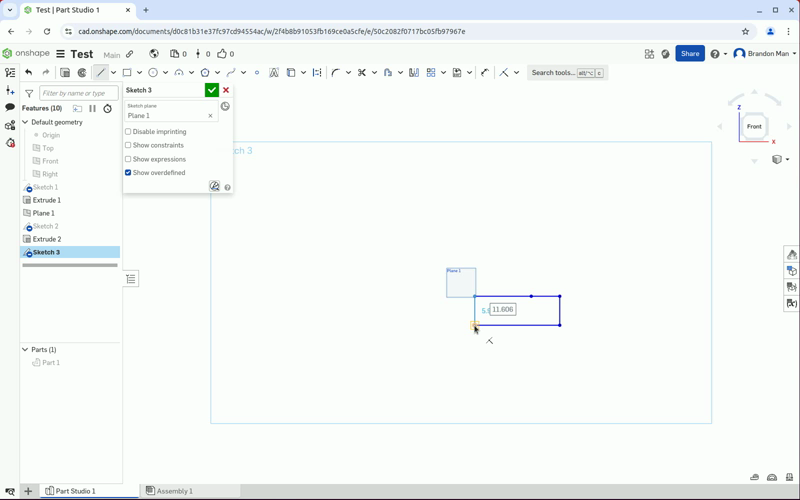
mouse_move(495, 315)
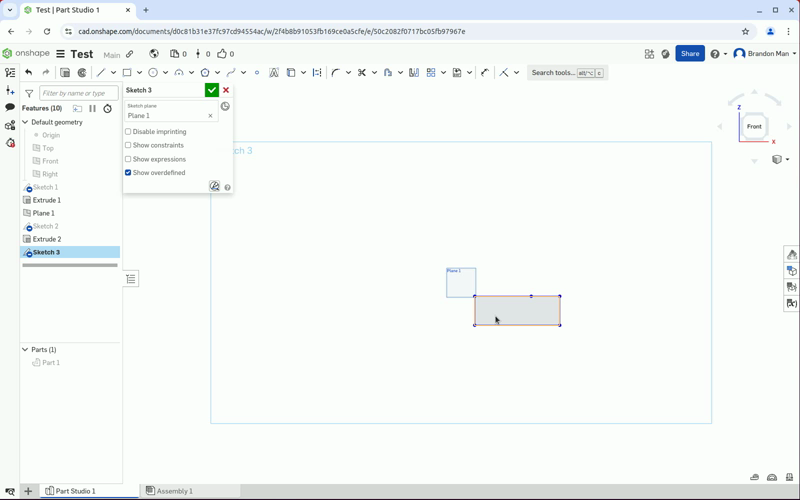
click(495, 315)
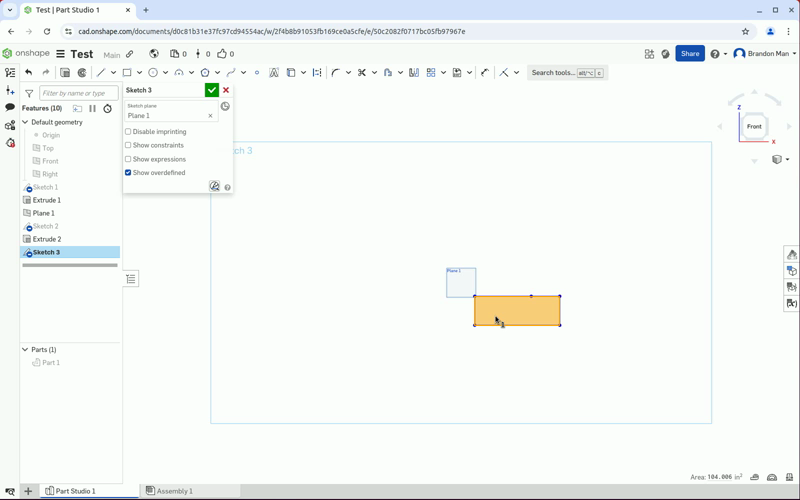
mouse_move(73, 352)
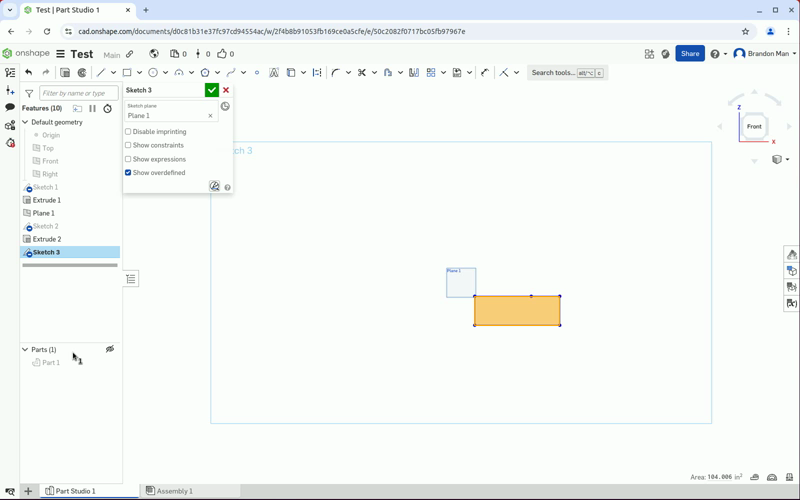
key(shift+y)
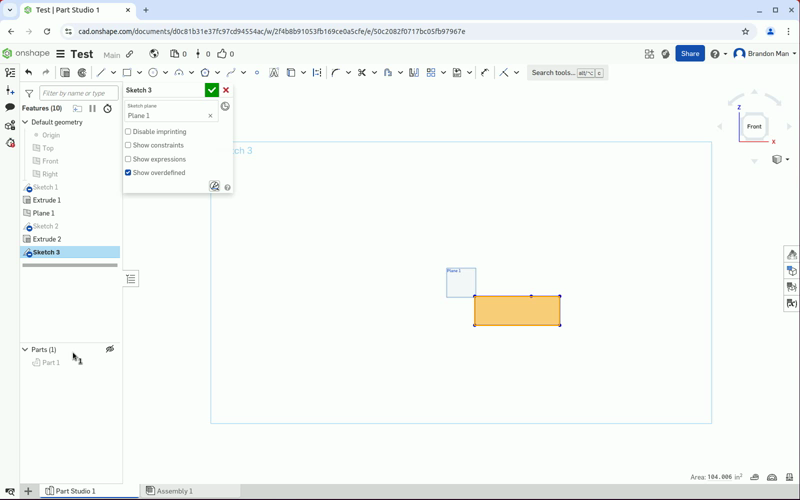
key(shift+e)
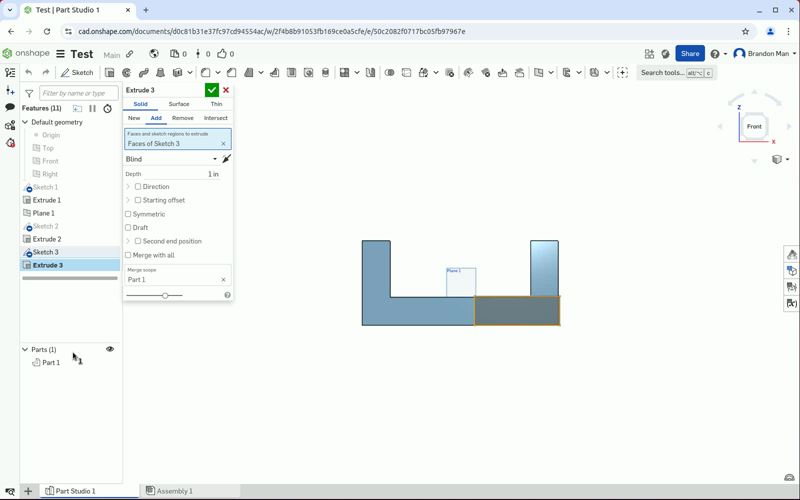
mouse_move(143, 106)
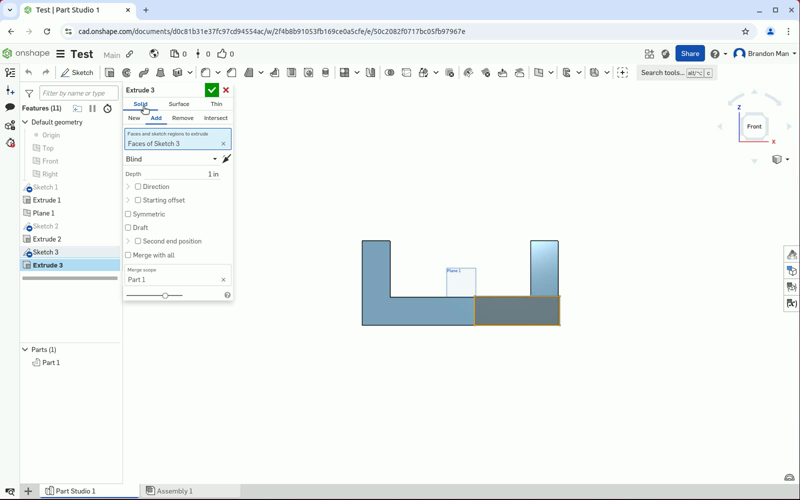
click(143, 106)
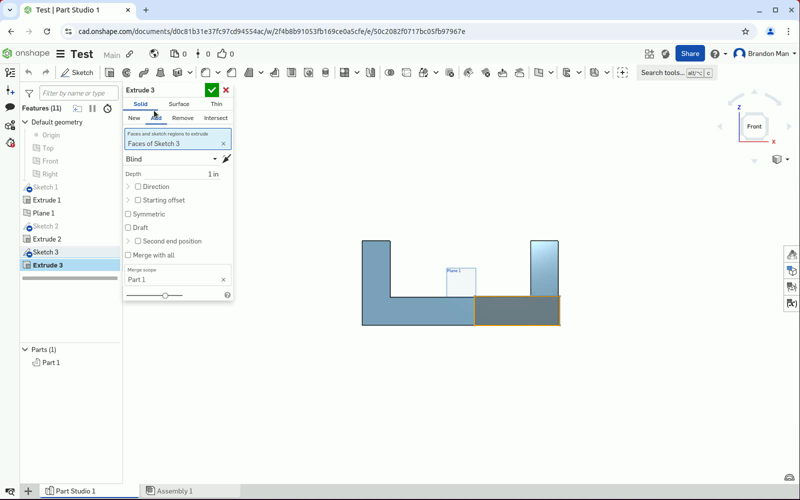
mouse_move(186, 120)
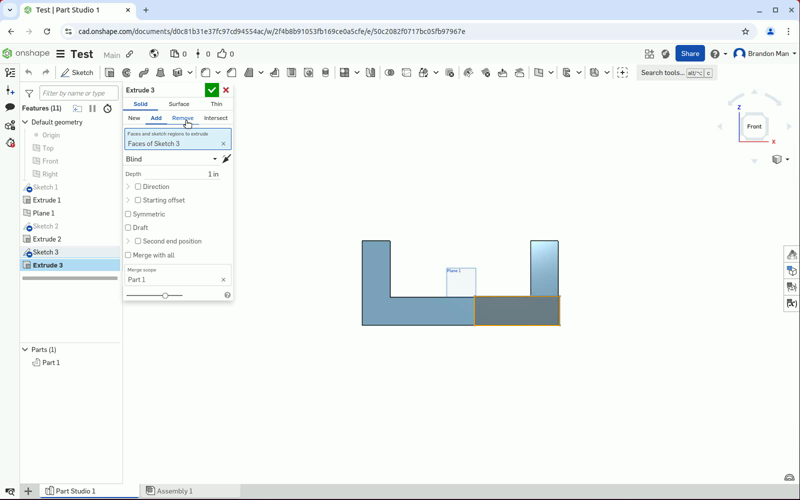
click(186, 120)
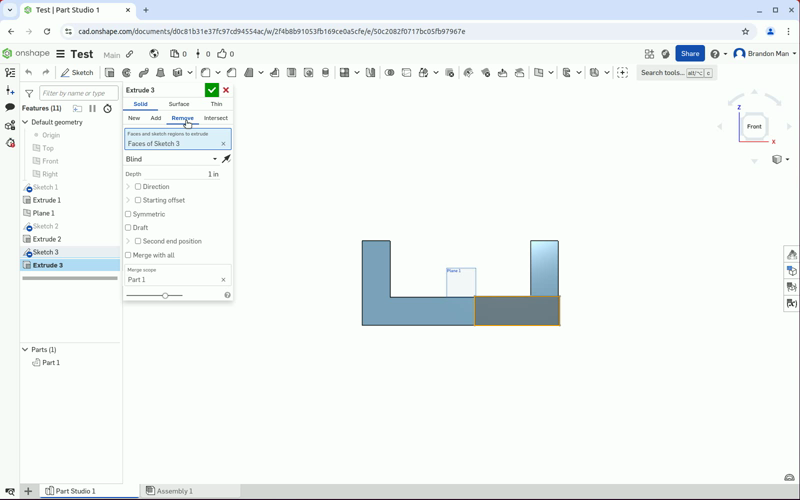
key(tab, 4)
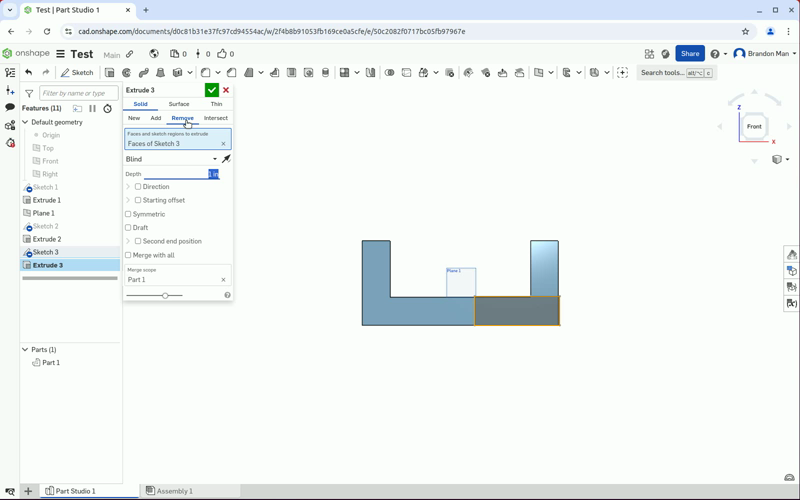
text(11.554)
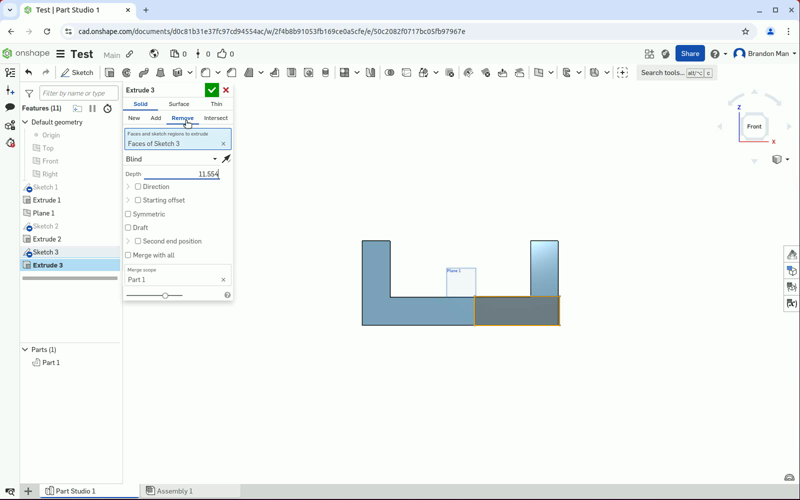
key(tab, 6)
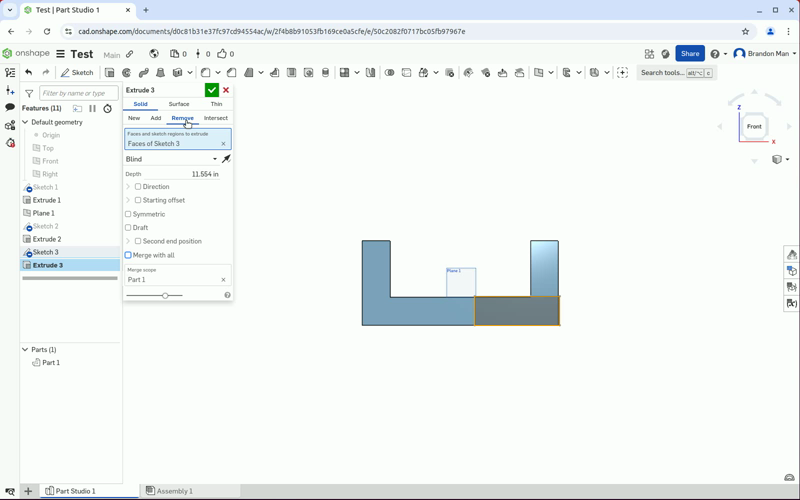
key(space)
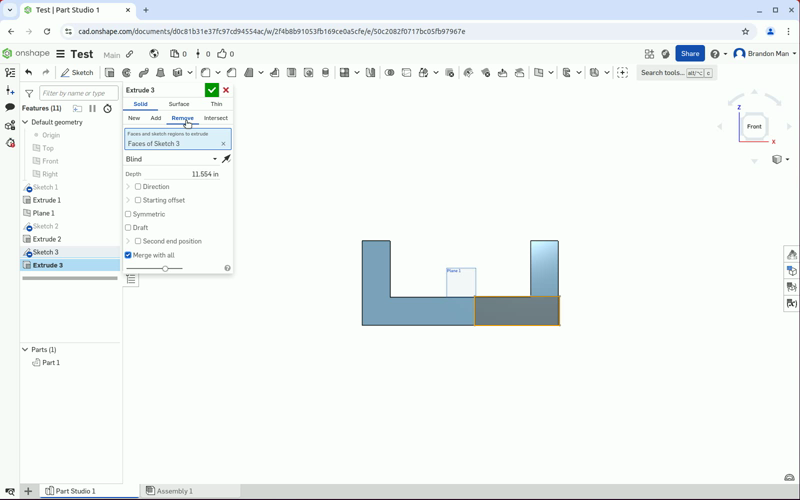
key(enter)
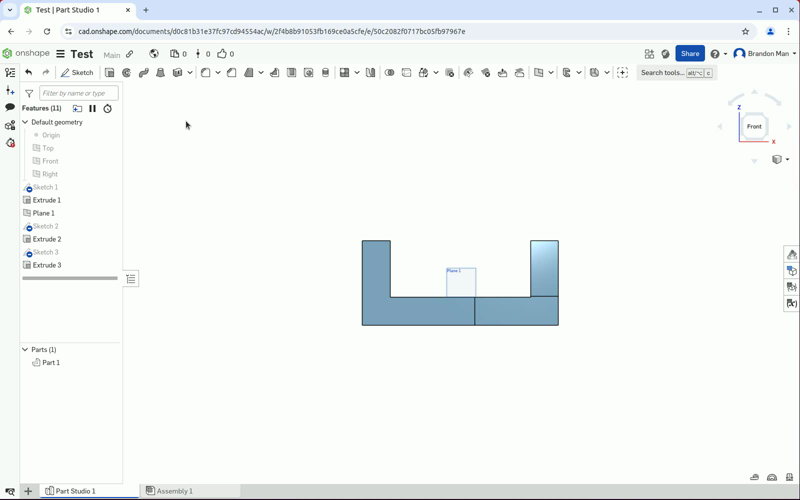
key(shift+h)
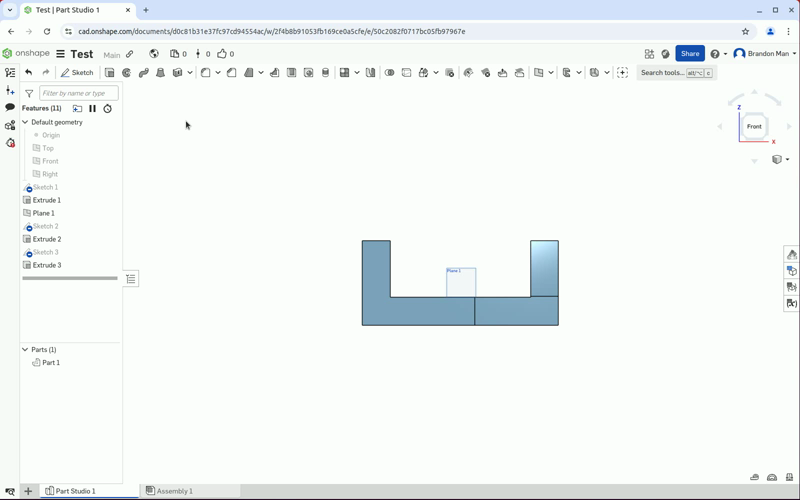
key(shift+h)
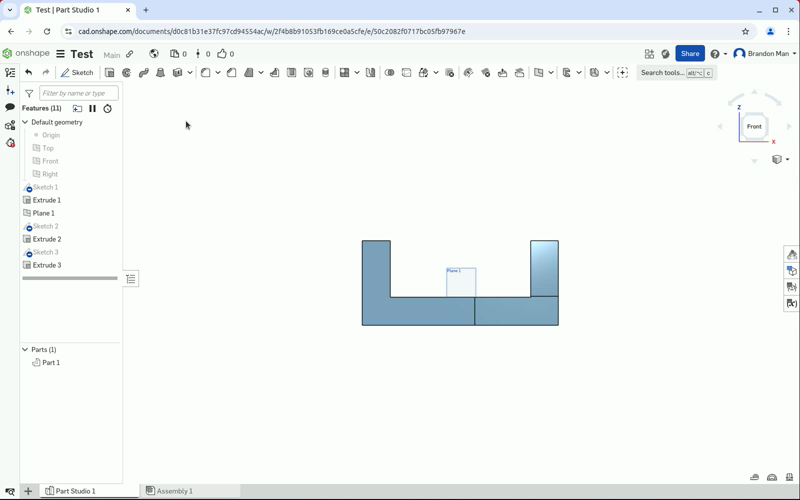
key(shift+7)
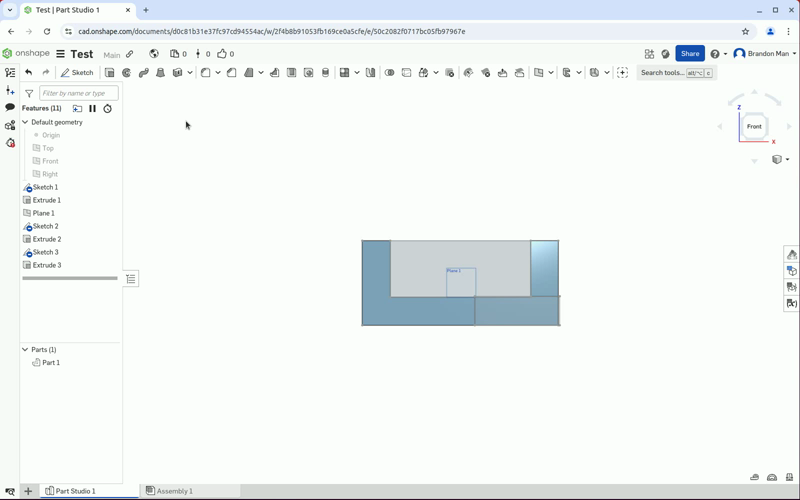
key(left, 2)
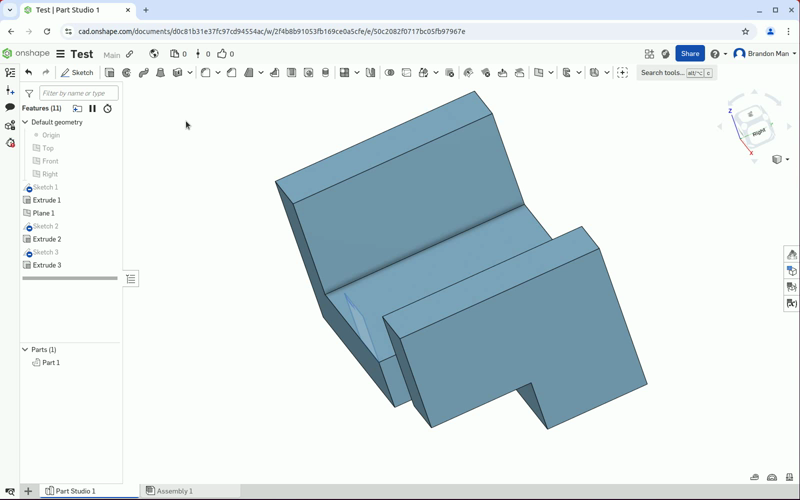
key(down, 2)
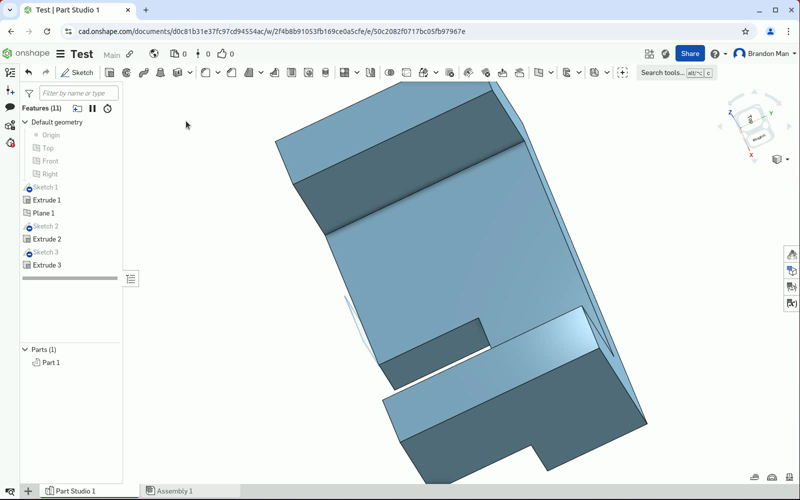
key(up, 2)
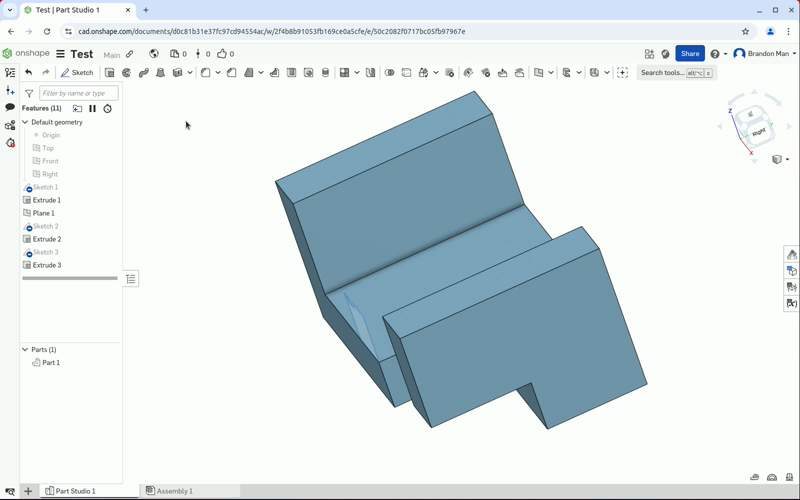
key(right, 2)
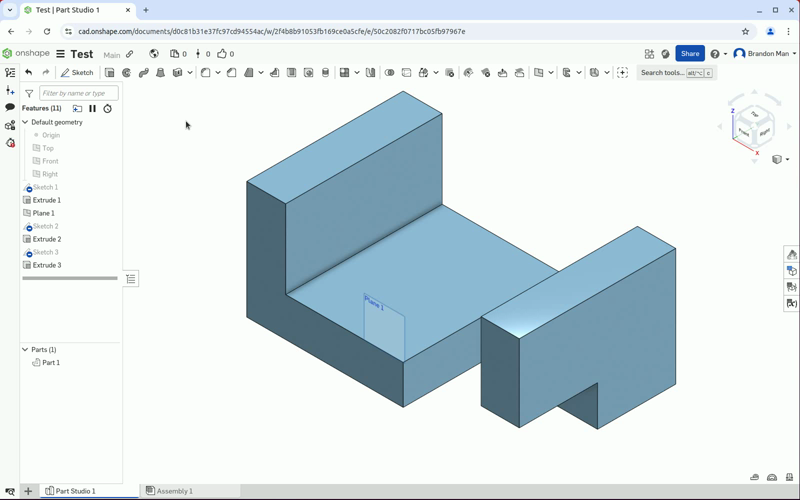
mouse_move(73, 189)
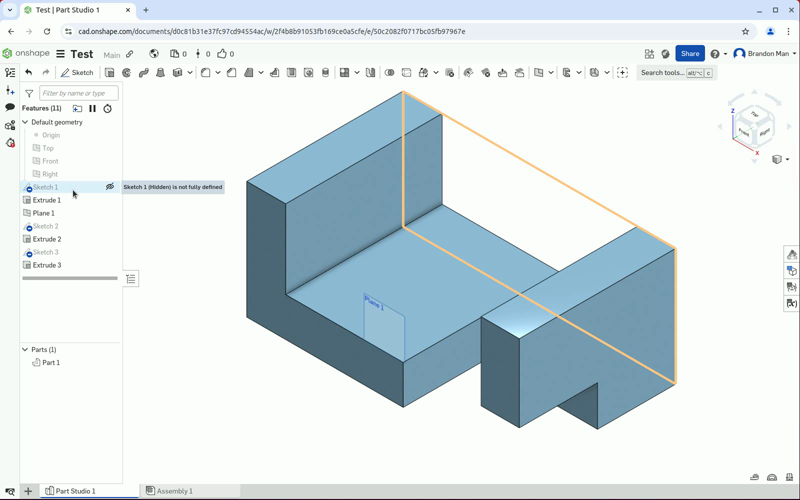
click(73, 189)